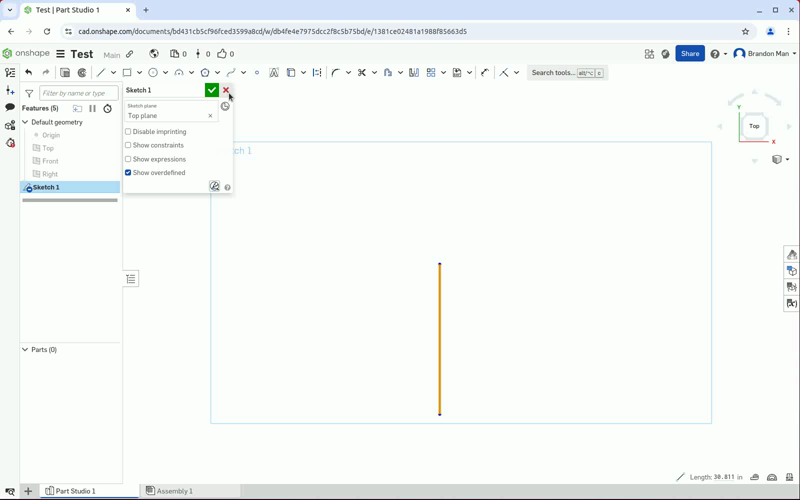
key(shift+h)
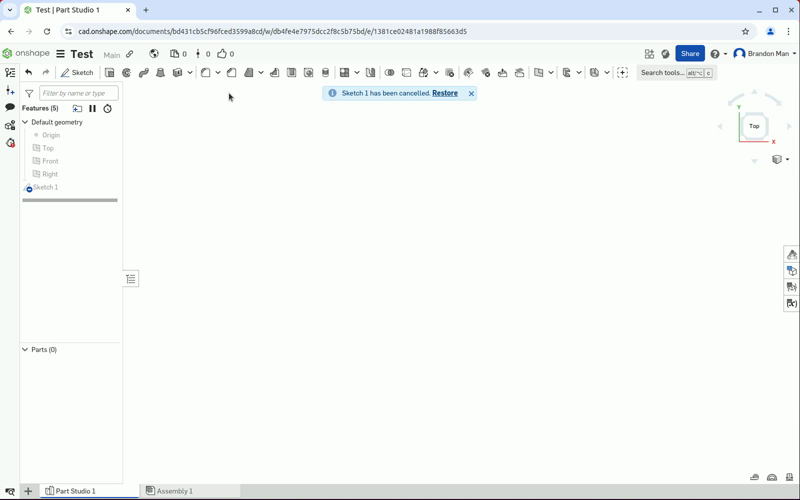
mouse_move(73, 352)
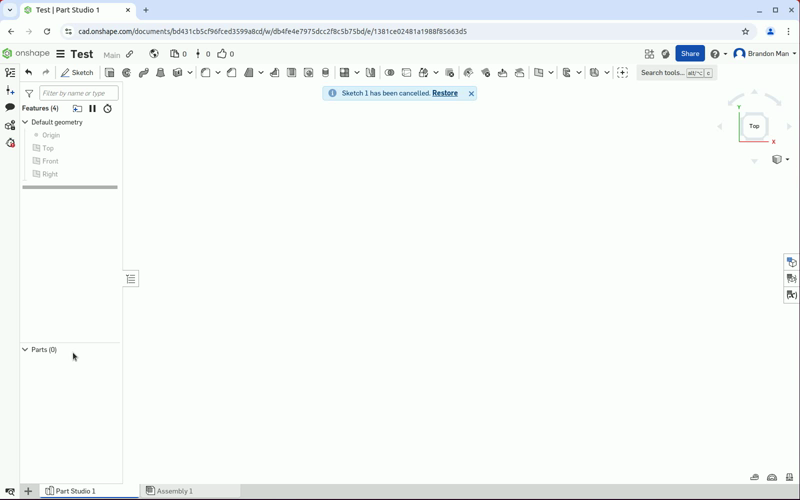
key(y)
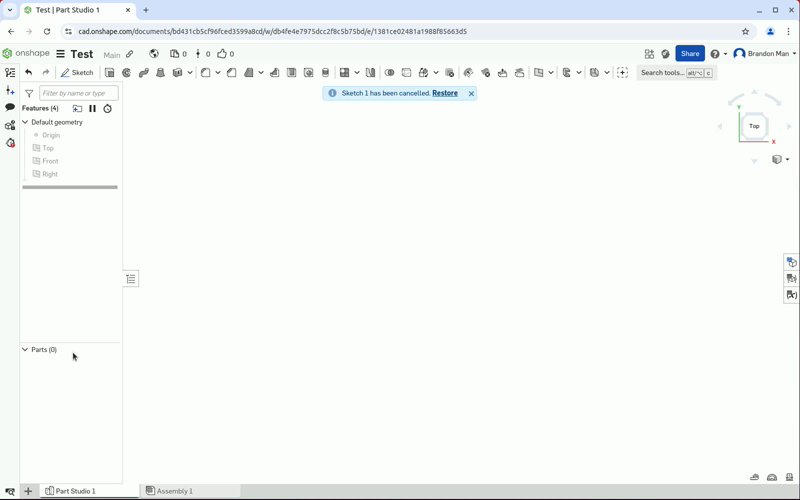
key(shift+p)
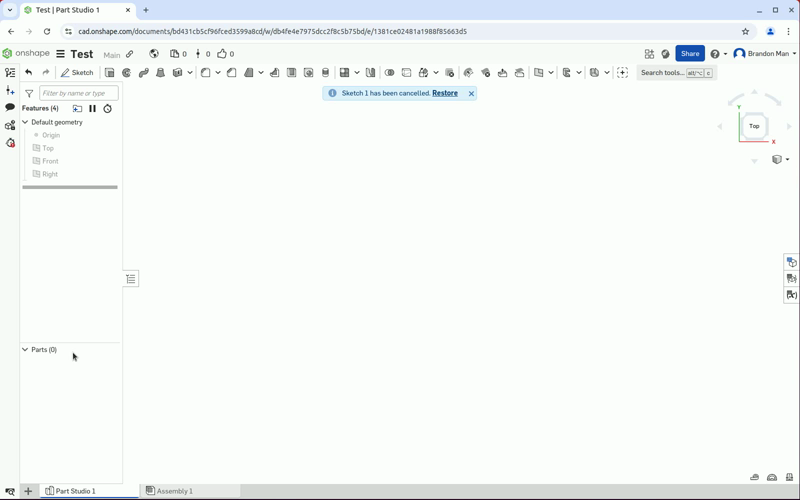
key(space)
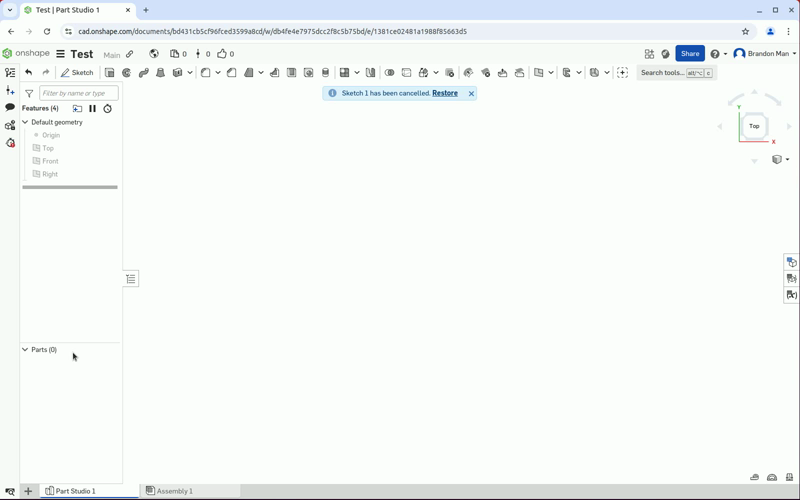
key_down(shift)
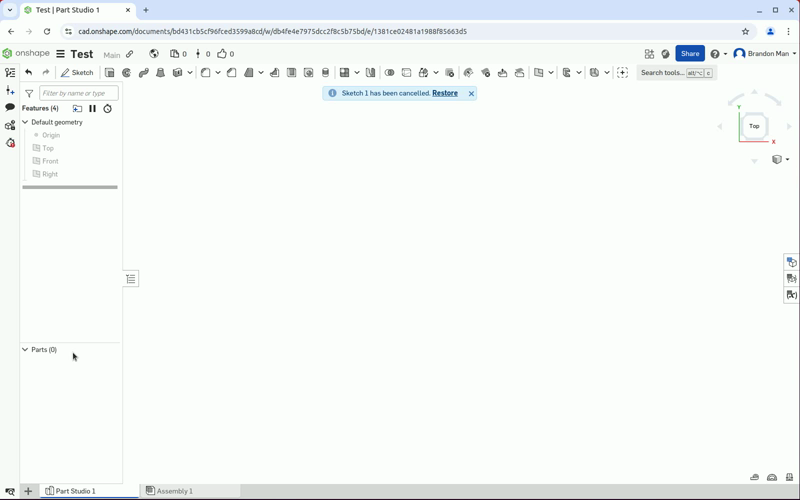
key(up)
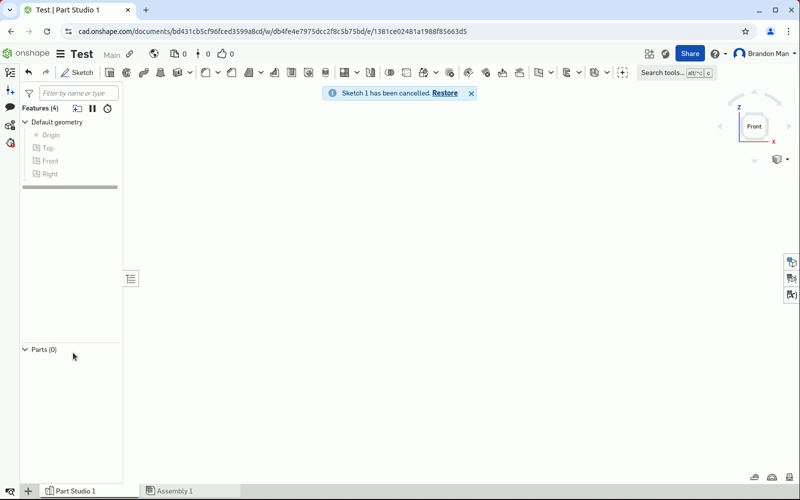
key_up(shift)
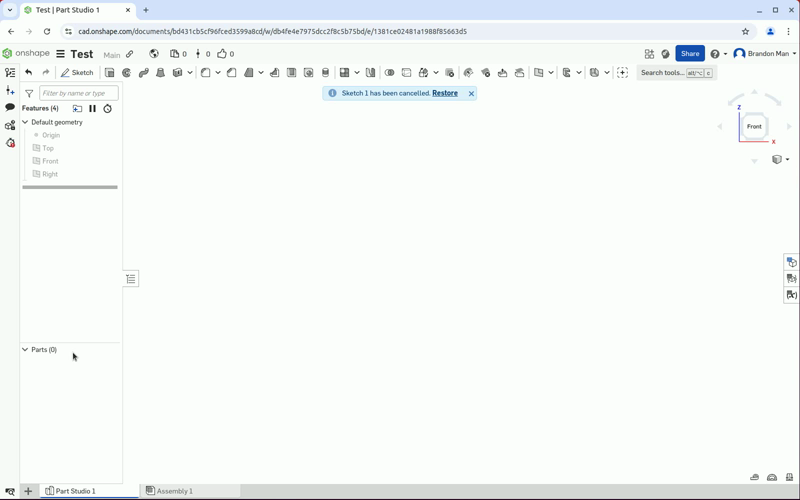
mouse_move(73, 352)
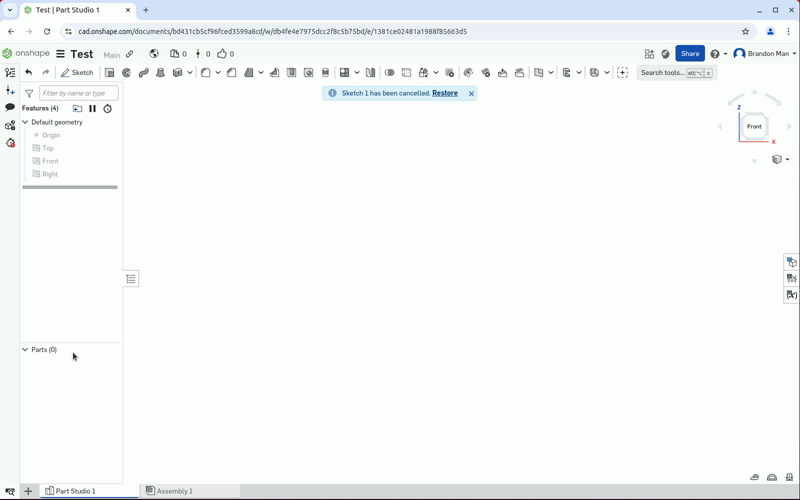
key(shift+y)
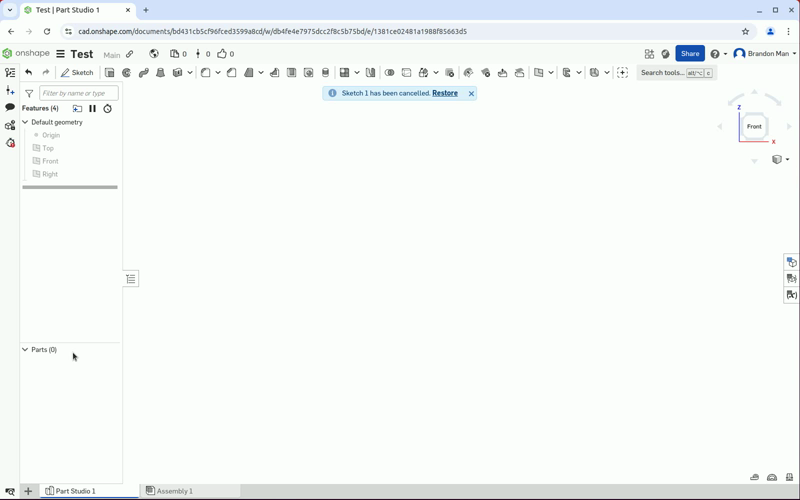
key(shift+s)
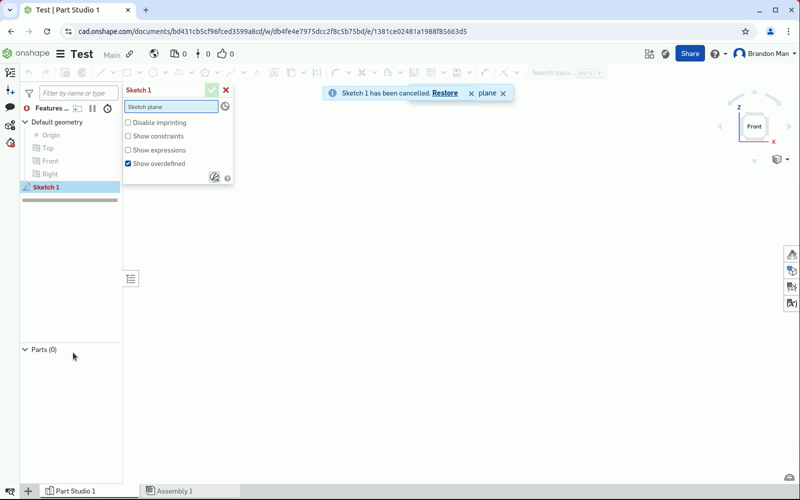
mouse_move(73, 163)
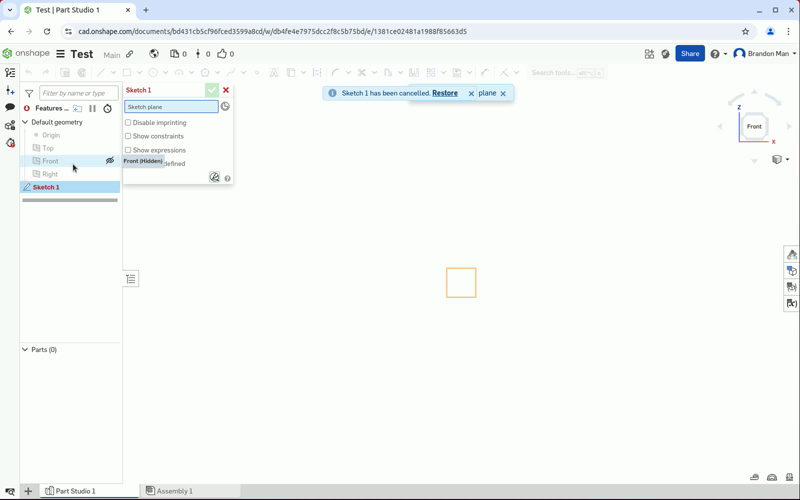
click(73, 163)
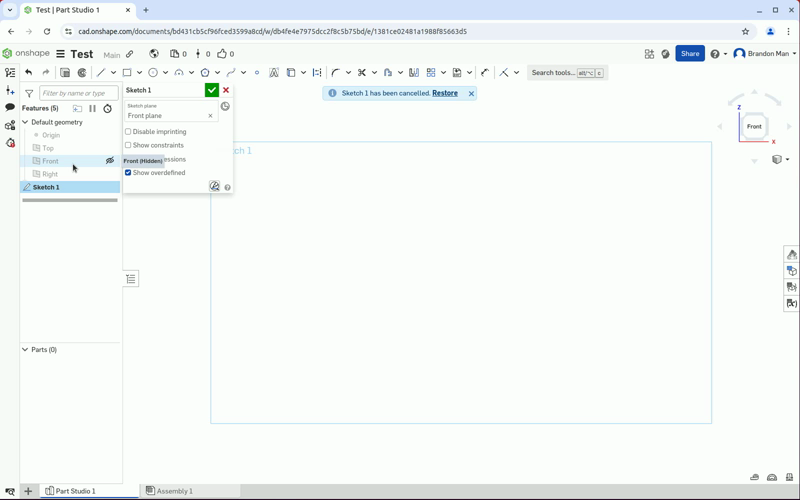
mouse_move(73, 352)
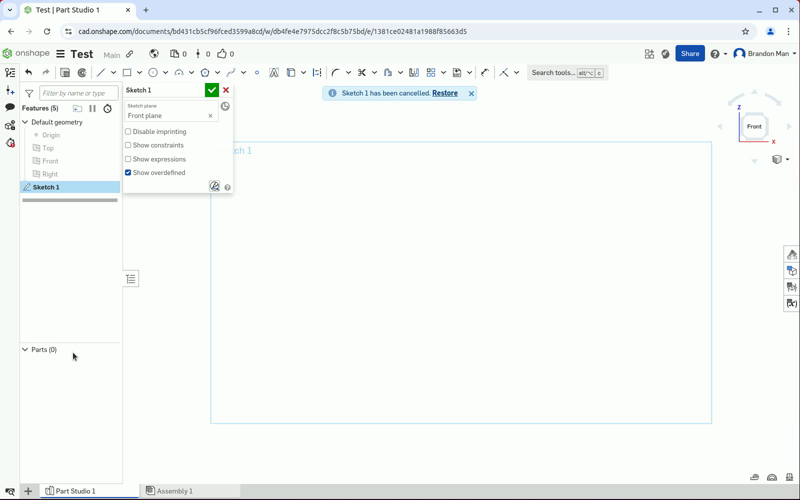
key(y)
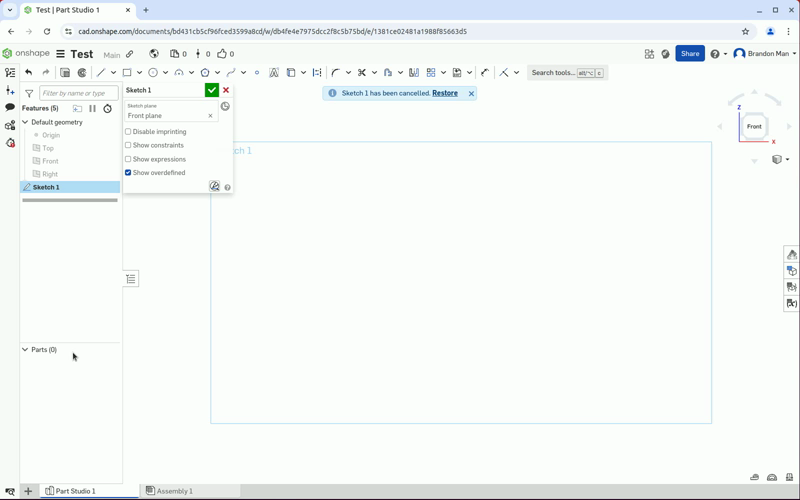
key(l)
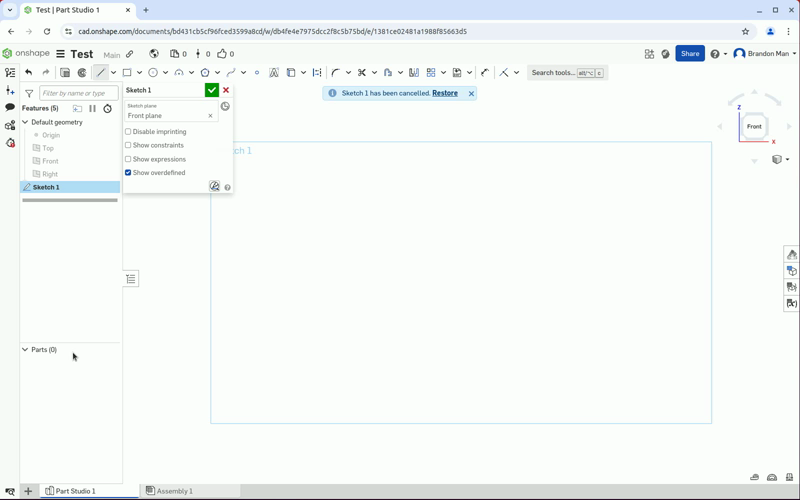
key_down(shift)
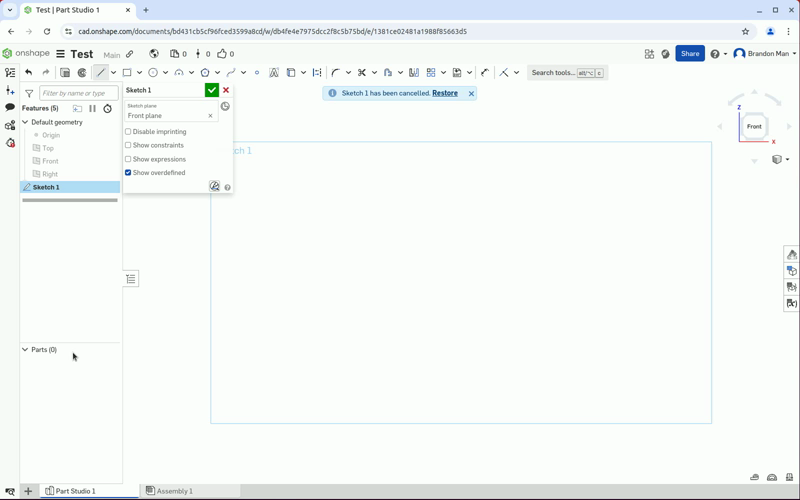
mouse_move(348, 282)
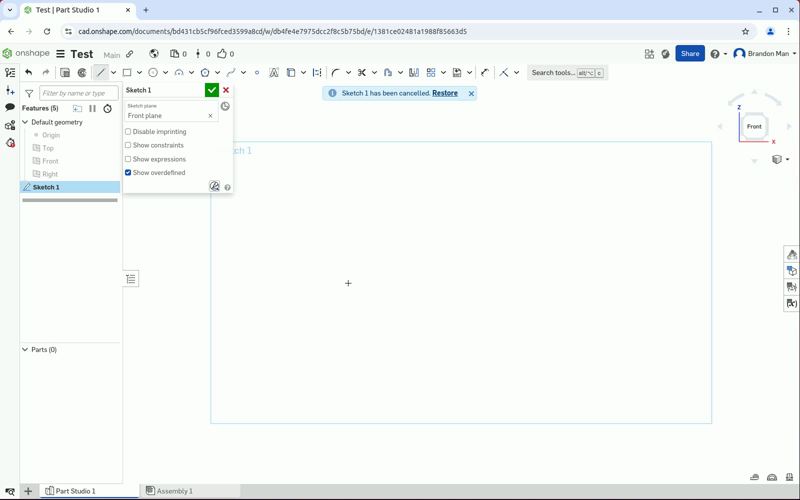
click(348, 282)
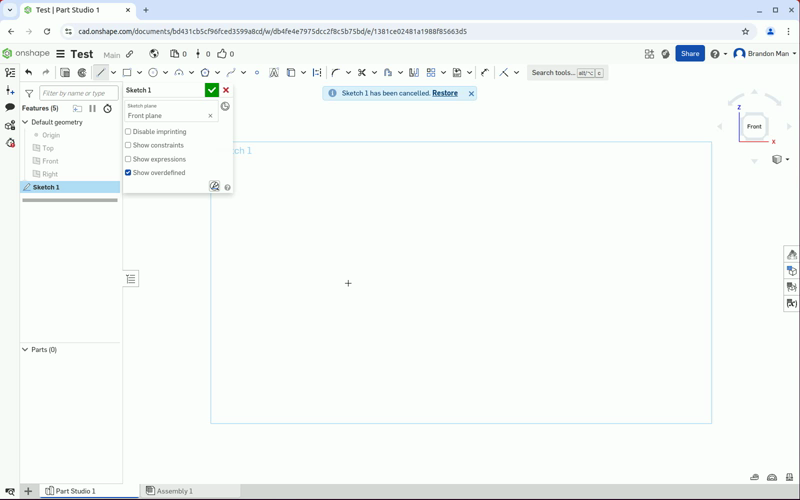
key_up(shift)
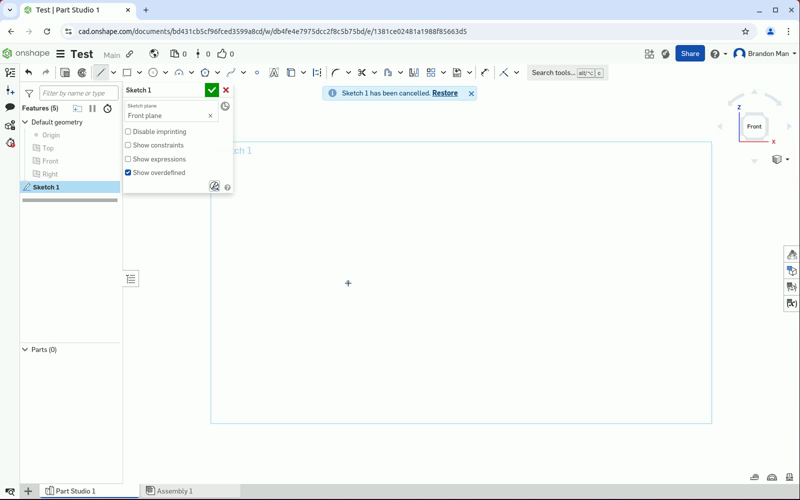
key_down(shift)
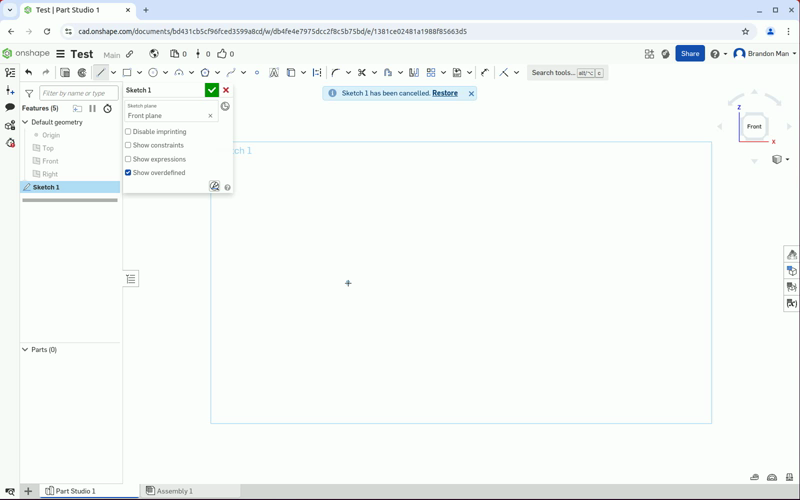
mouse_move(546, 282)
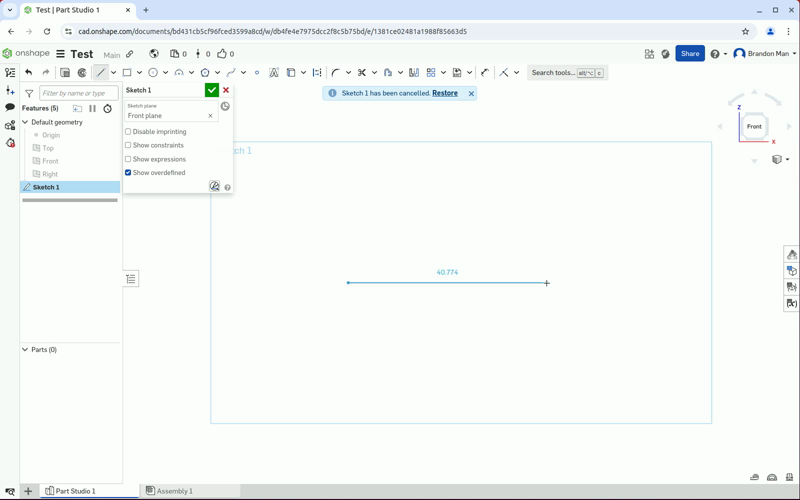
click(546, 282)
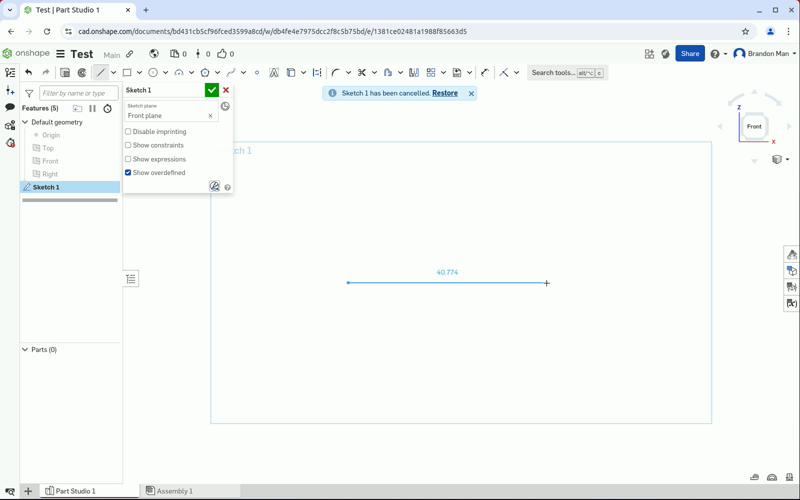
key_up(shift)
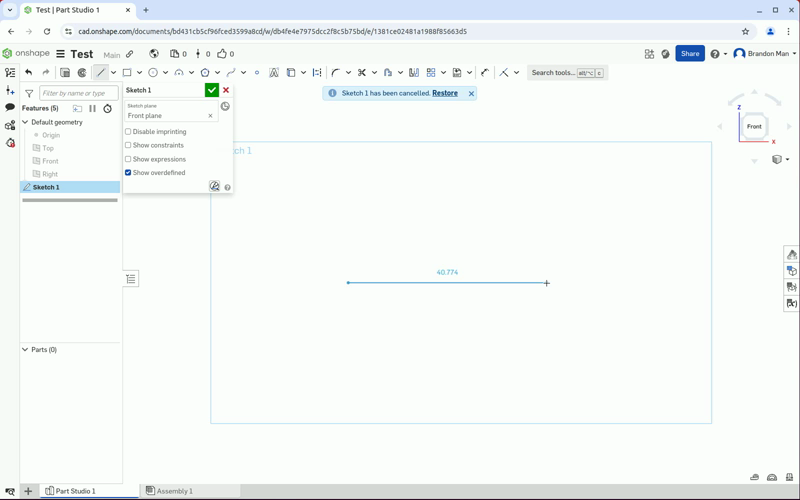
key(esc)
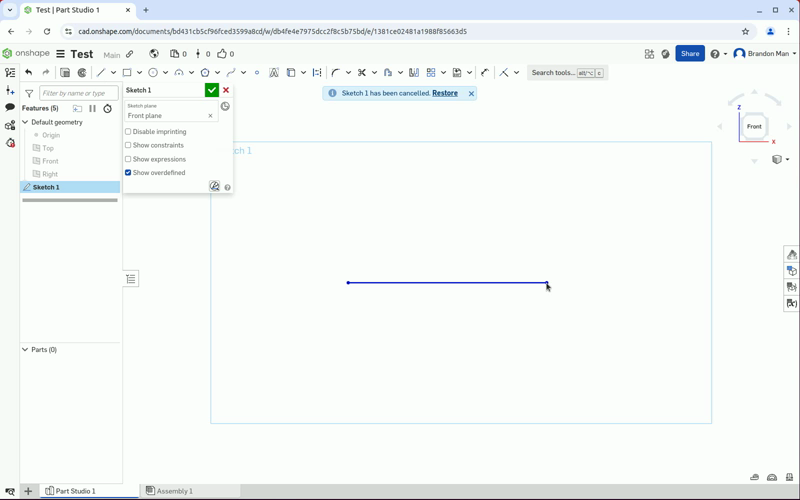
key(a)
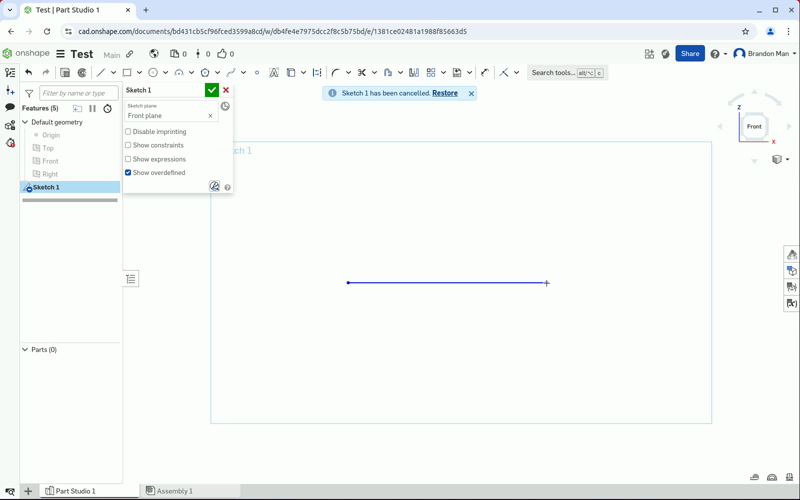
mouse_move(546, 282)
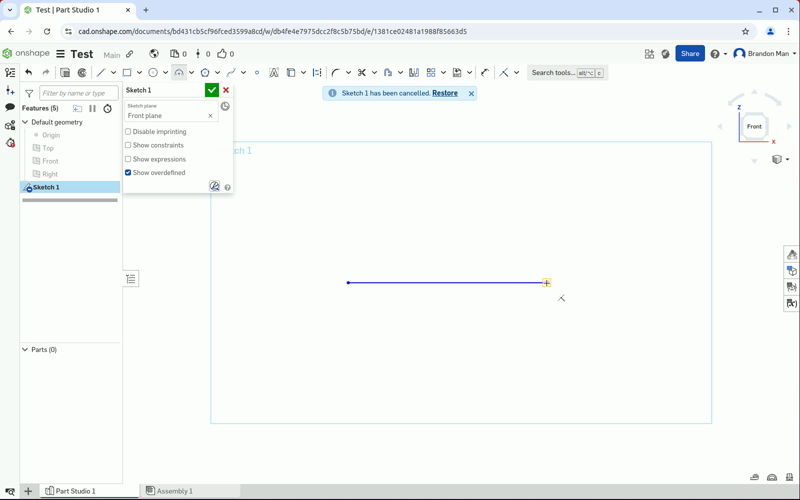
click(546, 282)
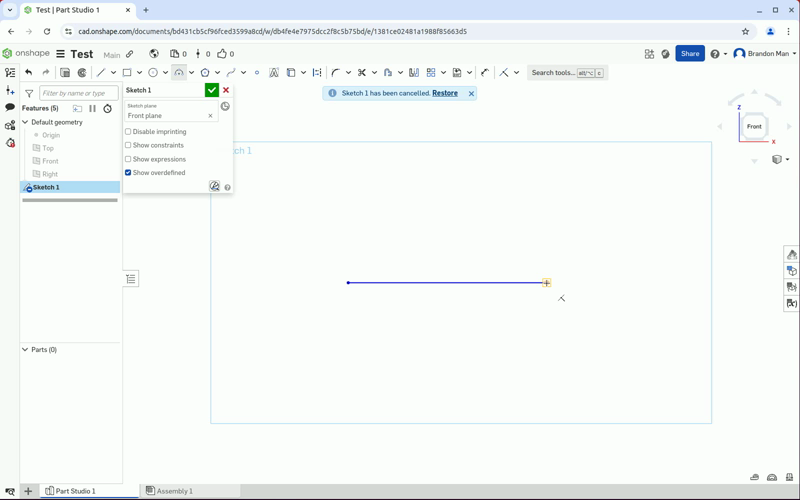
key_down(shift)
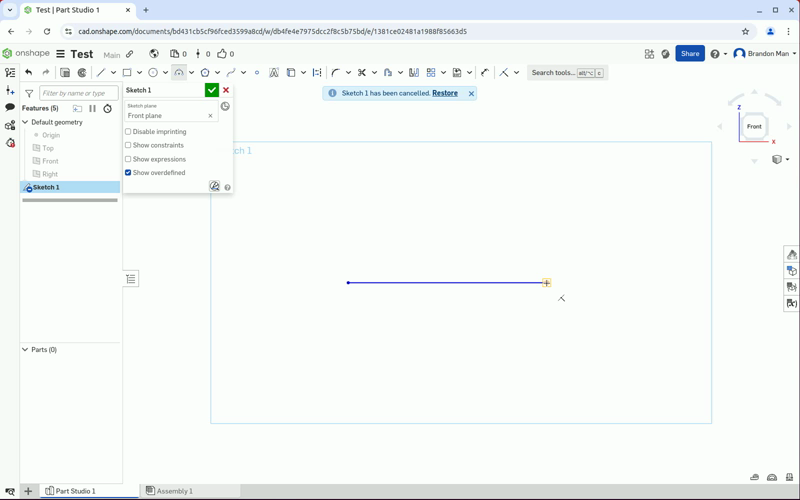
mouse_move(541, 234)
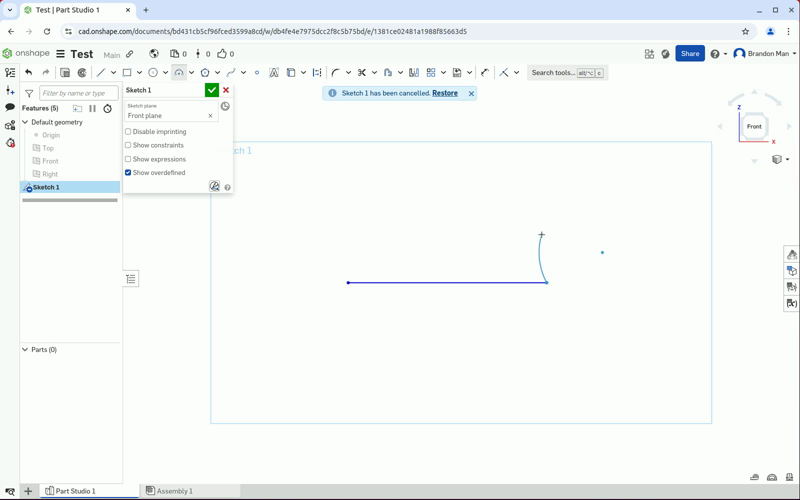
click(541, 234)
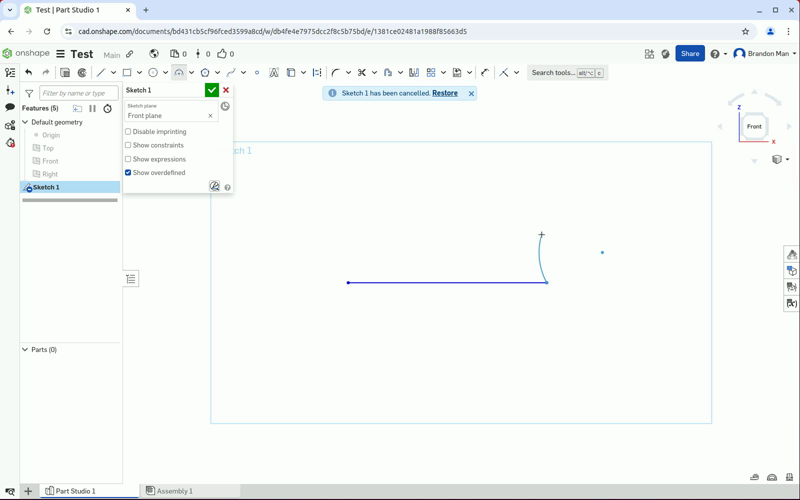
mouse_move(571, 255)
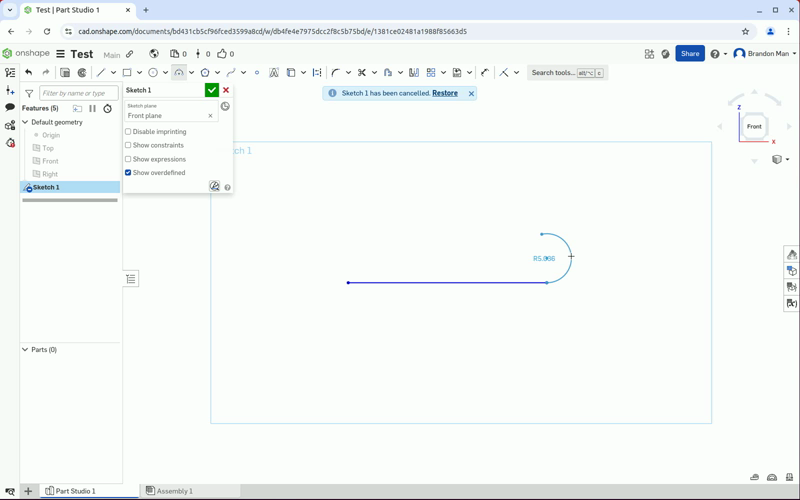
click(571, 255)
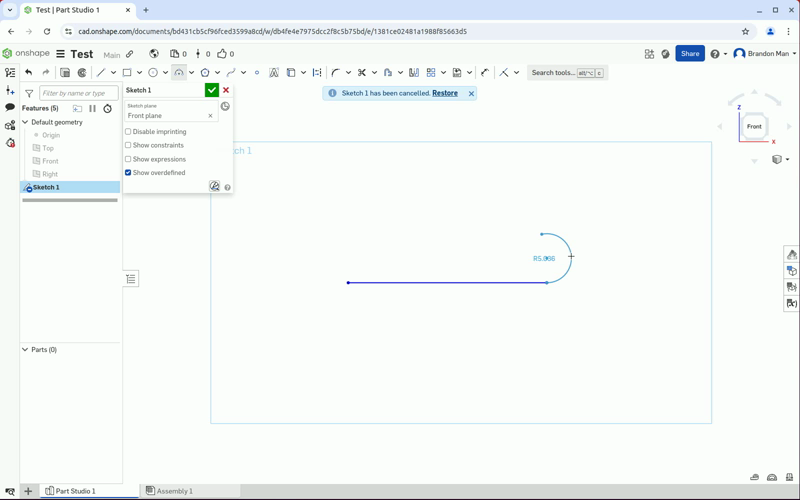
key_up(shift)
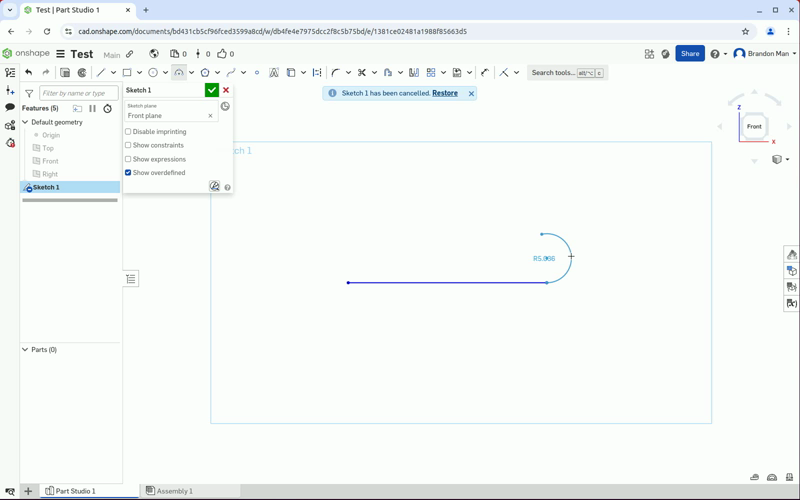
key(esc)
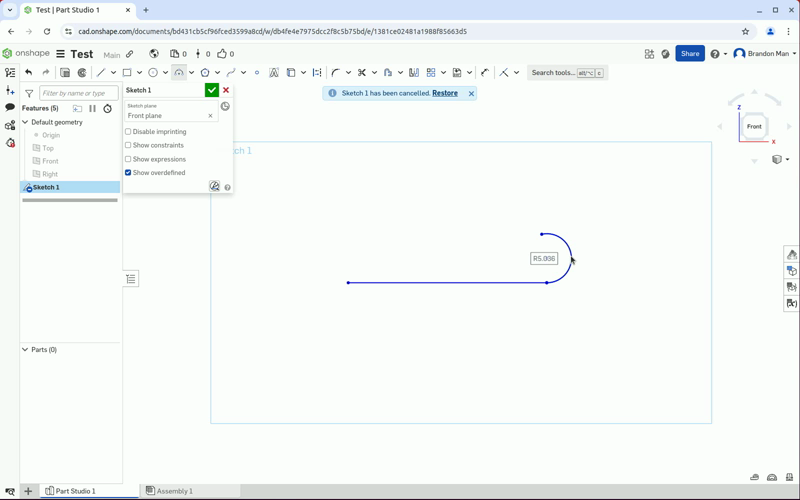
key(l)
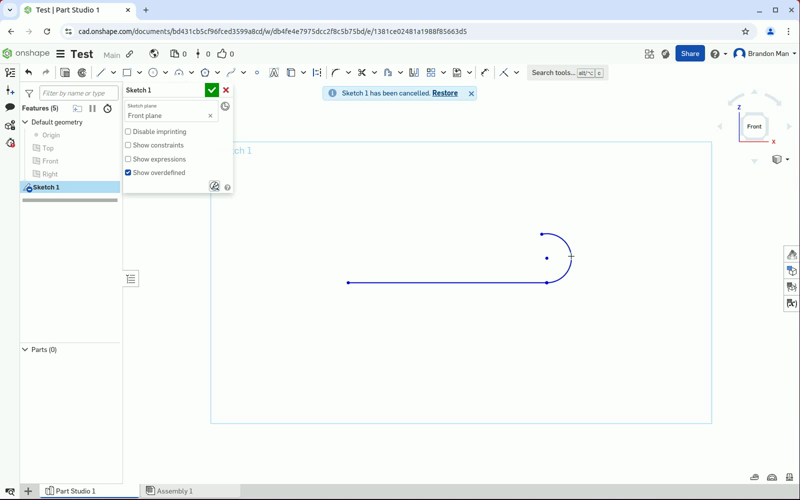
mouse_move(541, 234)
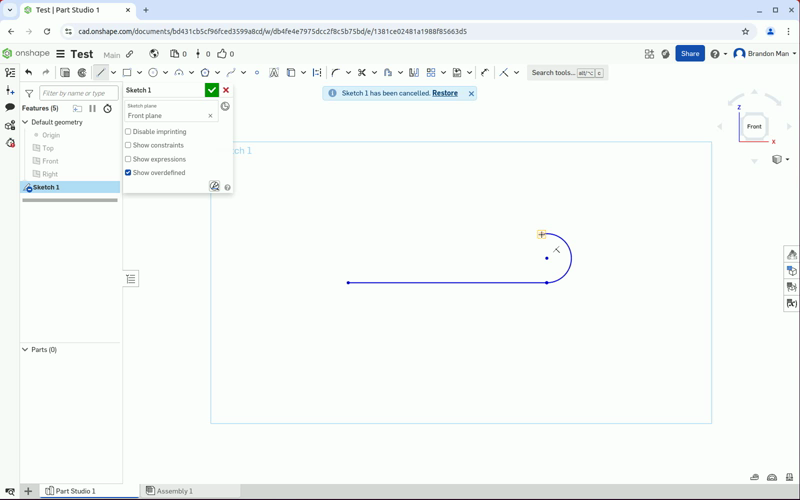
click(541, 234)
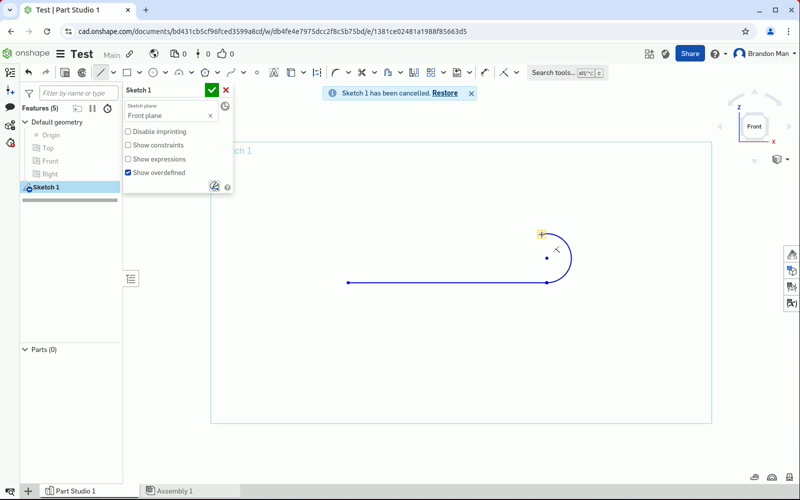
key_down(shift)
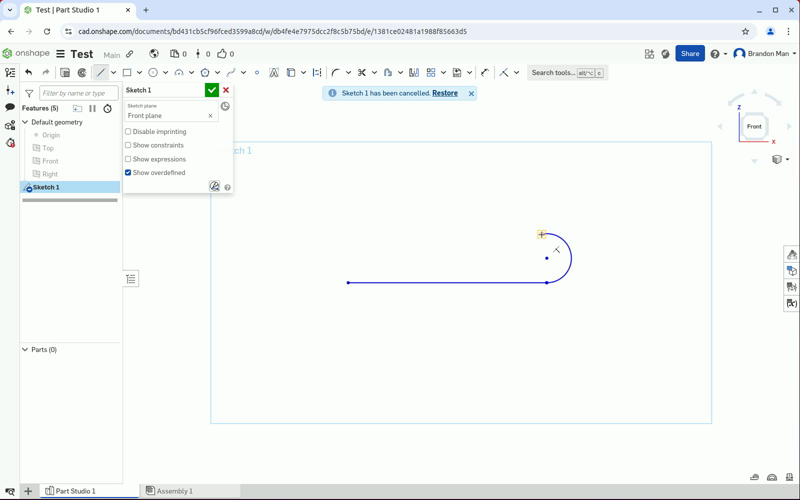
mouse_move(348, 282)
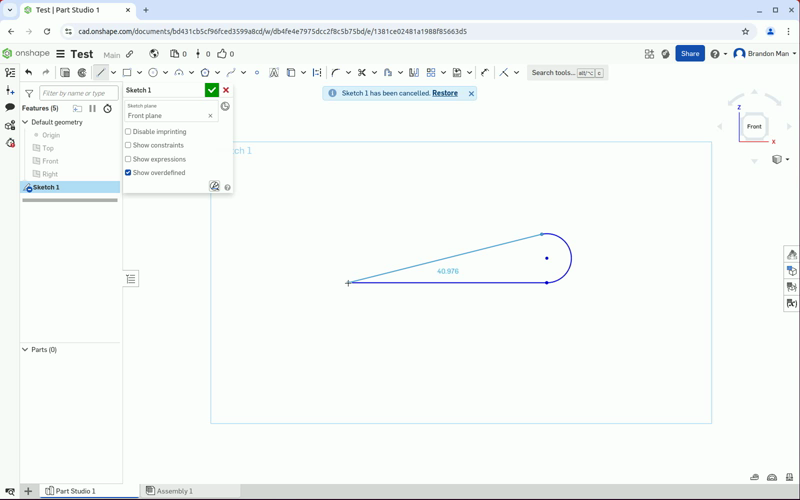
key_up(shift)
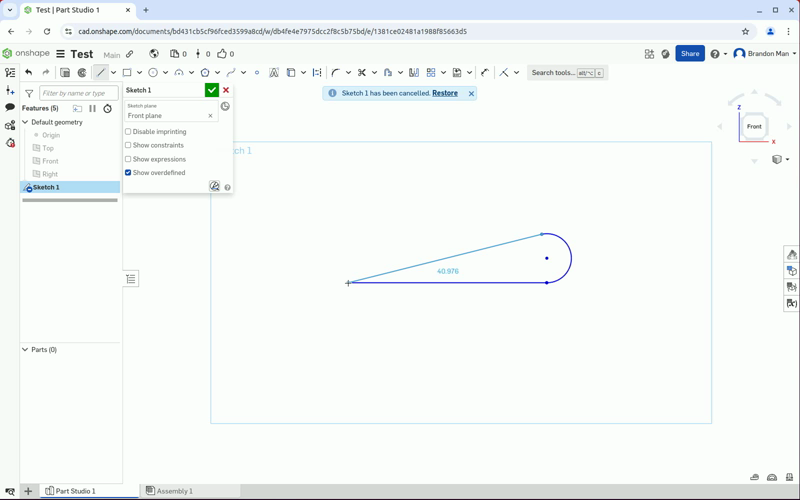
click(348, 282)
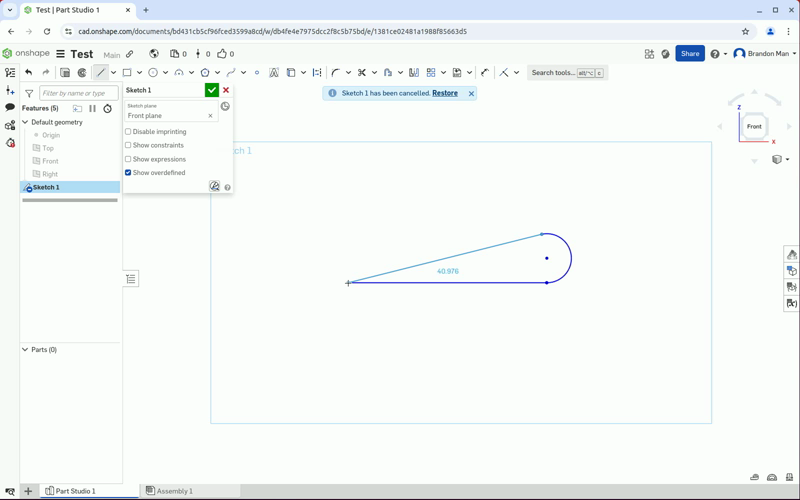
key(esc)
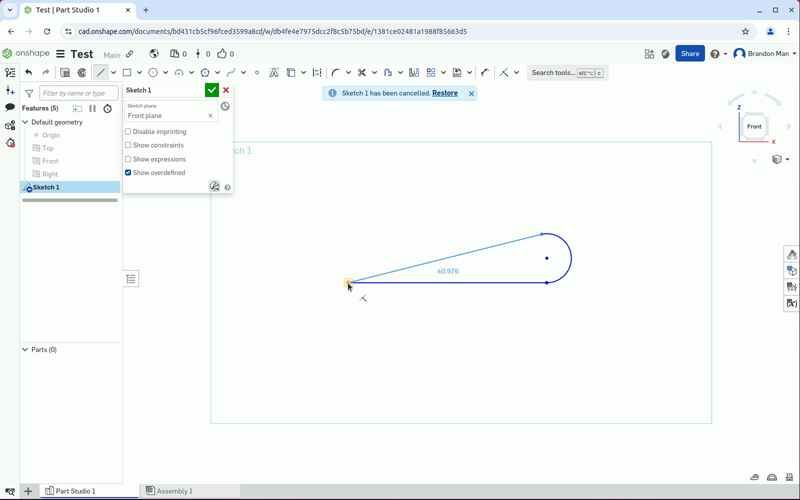
mouse_move(528, 245)
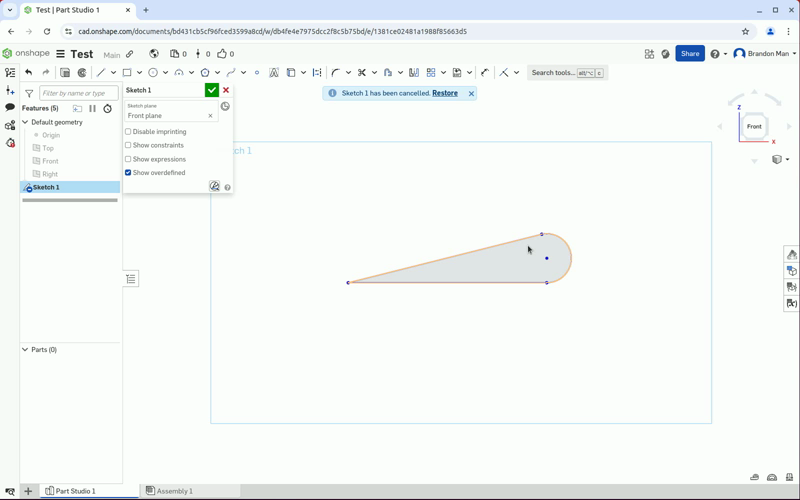
click(528, 245)
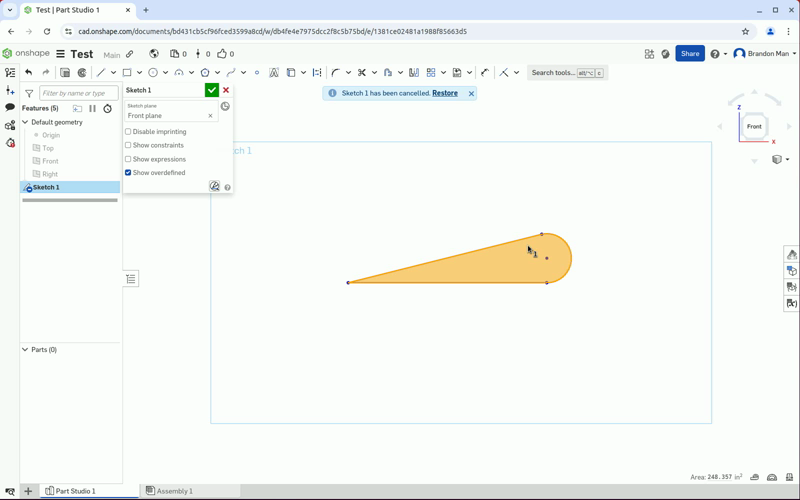
mouse_move(73, 352)
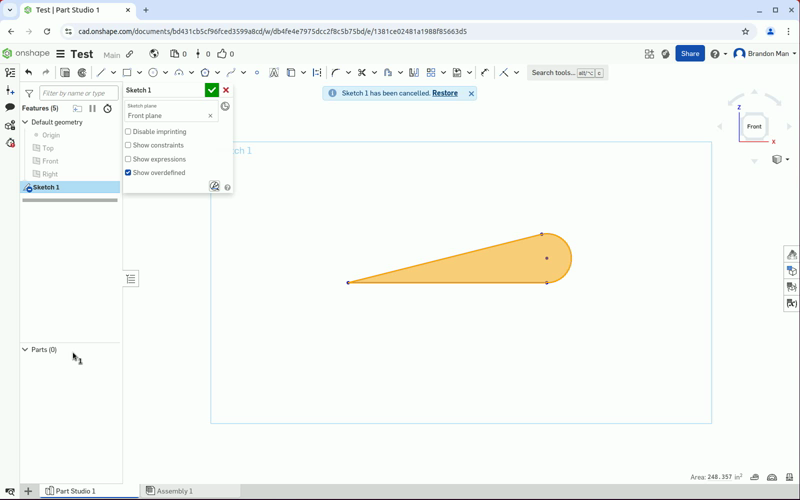
key(shift+y)
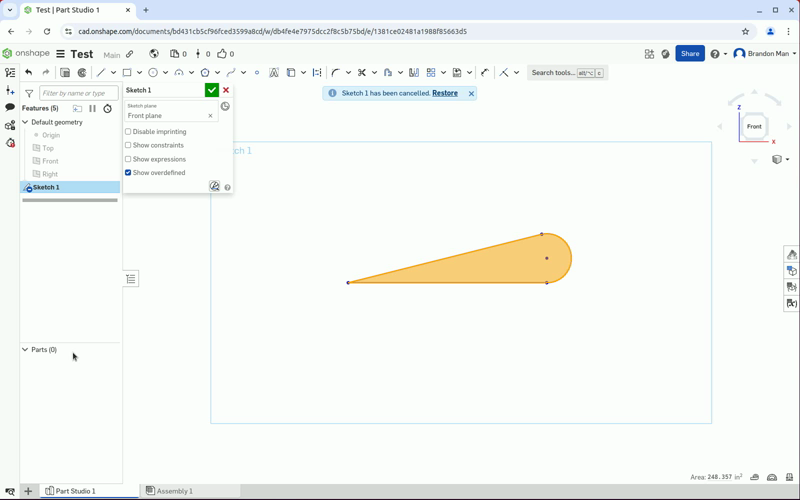
key(shift+e)
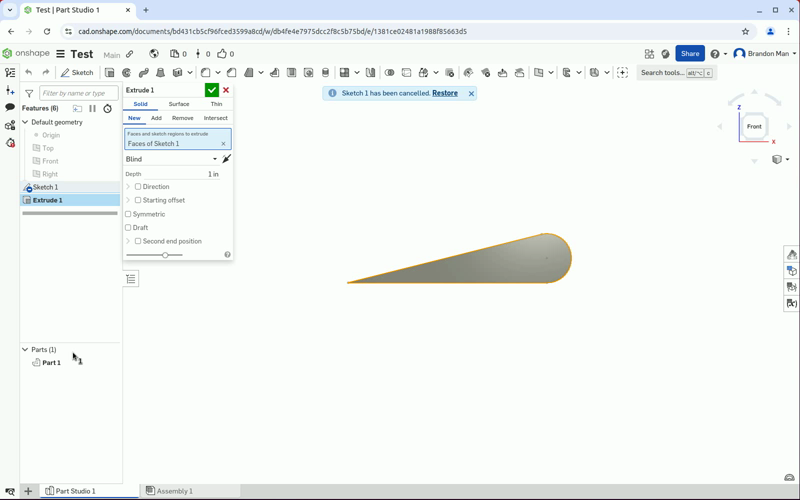
mouse_move(143, 106)
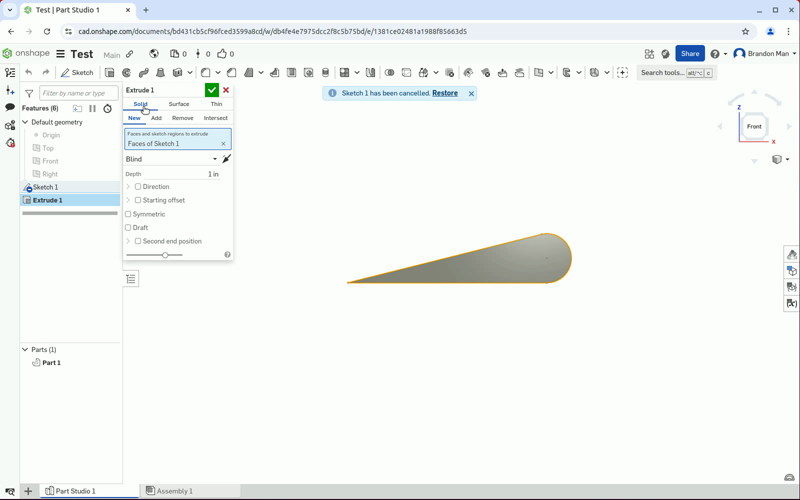
click(143, 106)
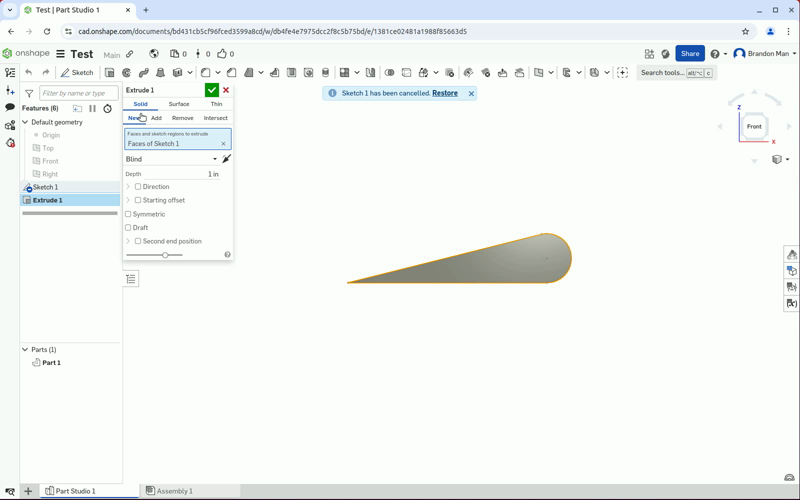
mouse_move(137, 120)
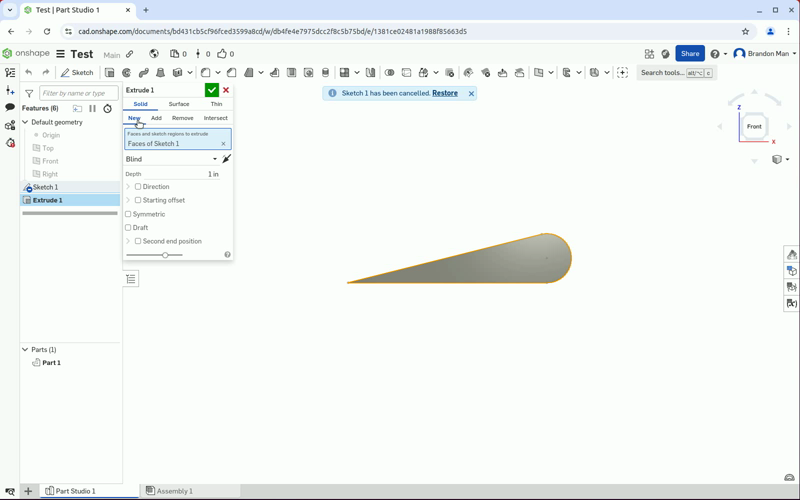
click(137, 120)
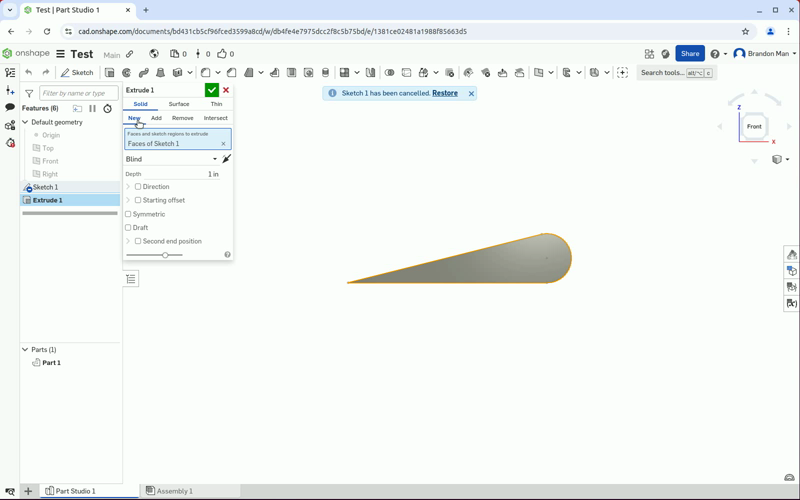
key(tab, 4)
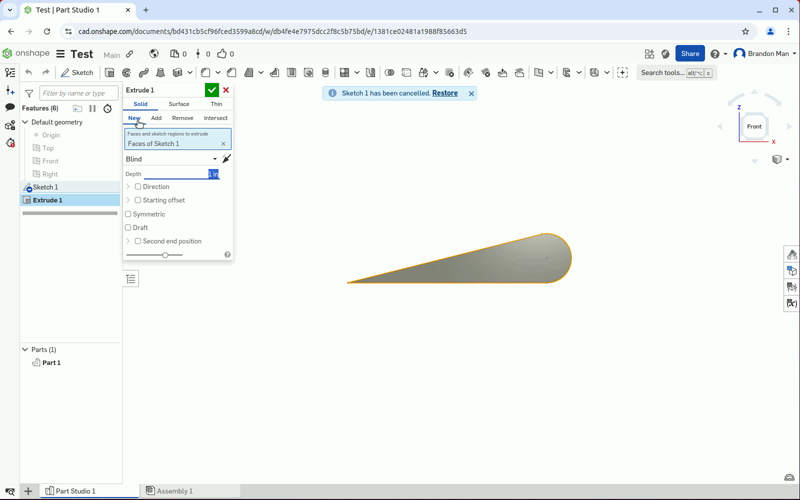
text(10.11)
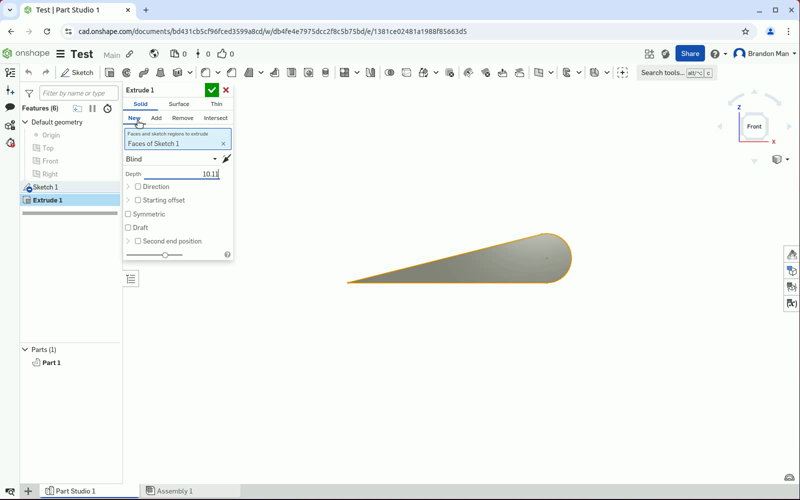
key(enter)
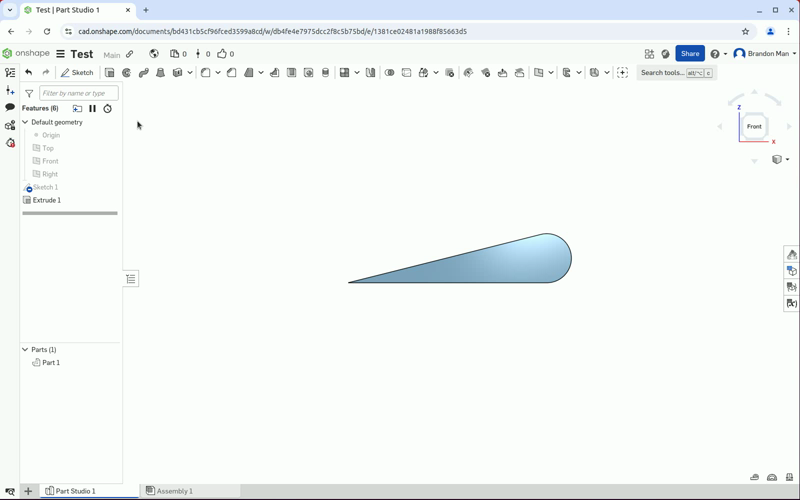
key(shift+h)
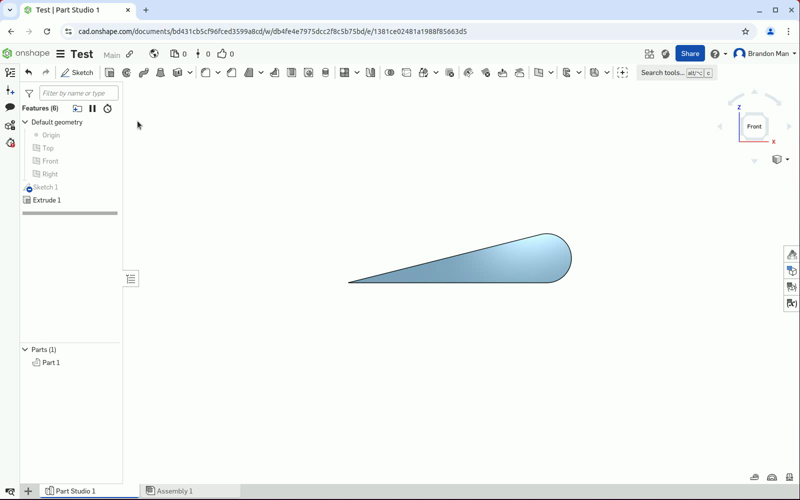
key(shift+h)
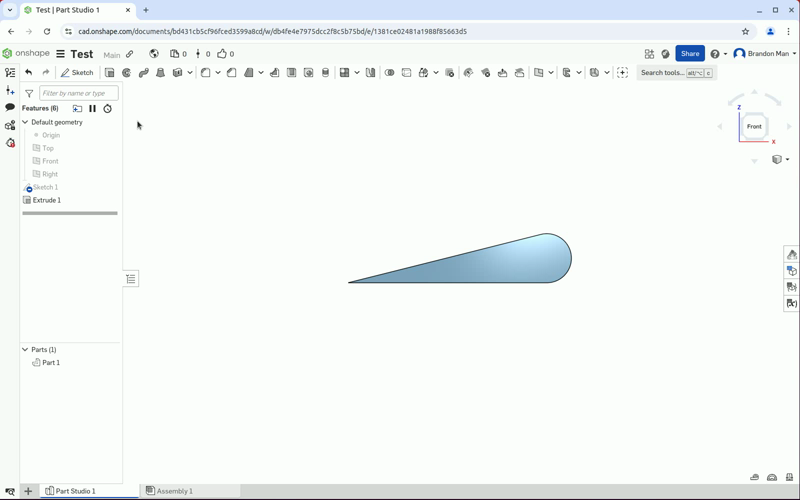
mouse_move(73, 189)
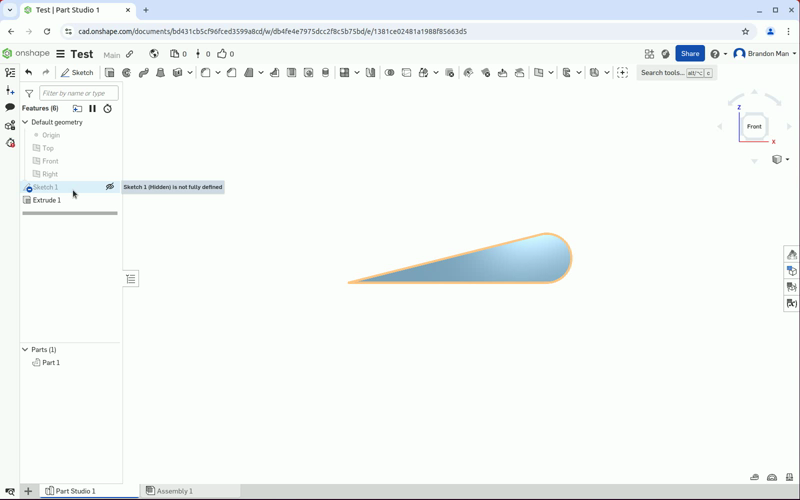
click(73, 189)
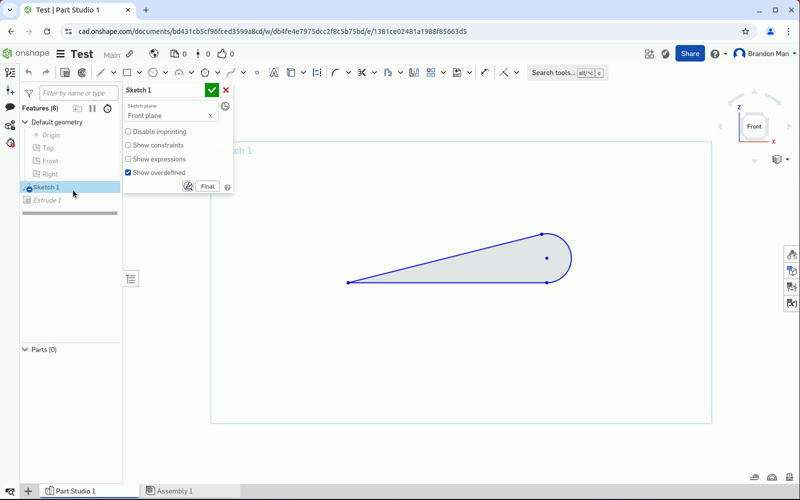
mouse_move(229, 92)
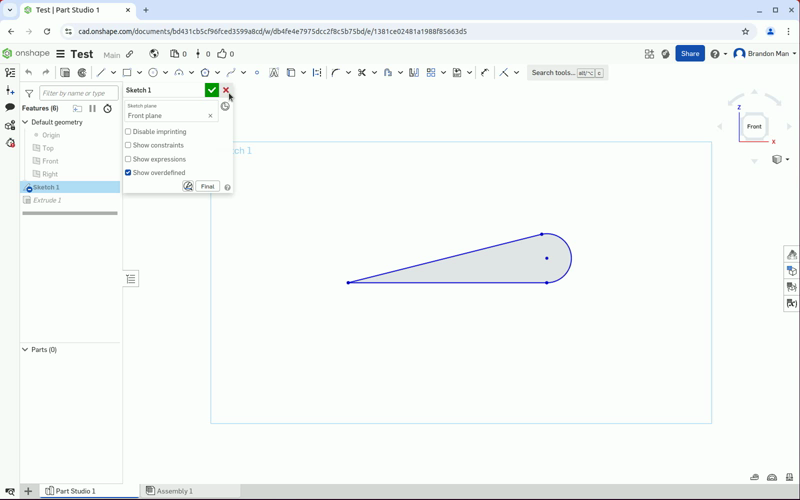
click(229, 92)
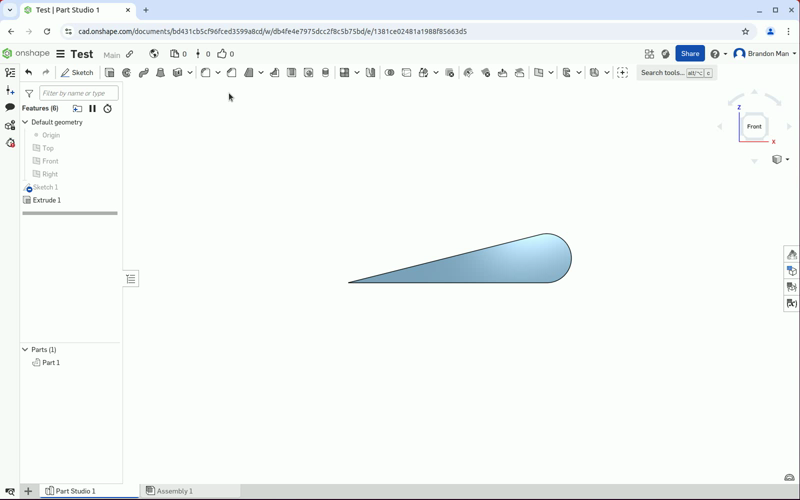
mouse_move(73, 352)
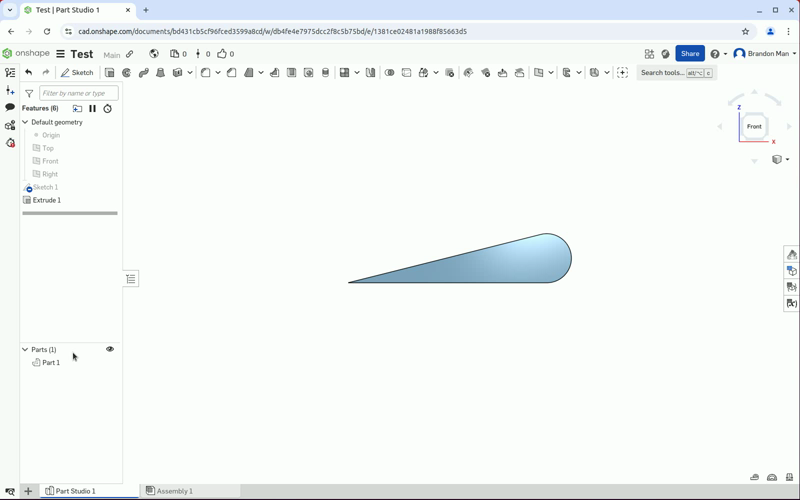
key(y)
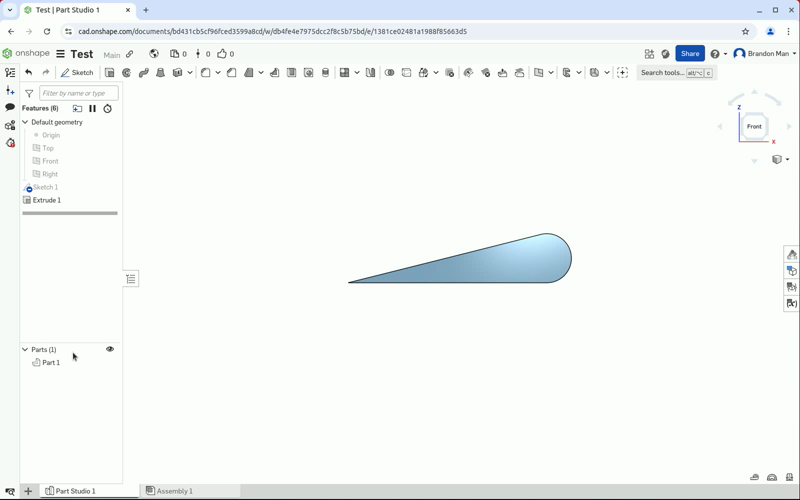
key(shift+p)
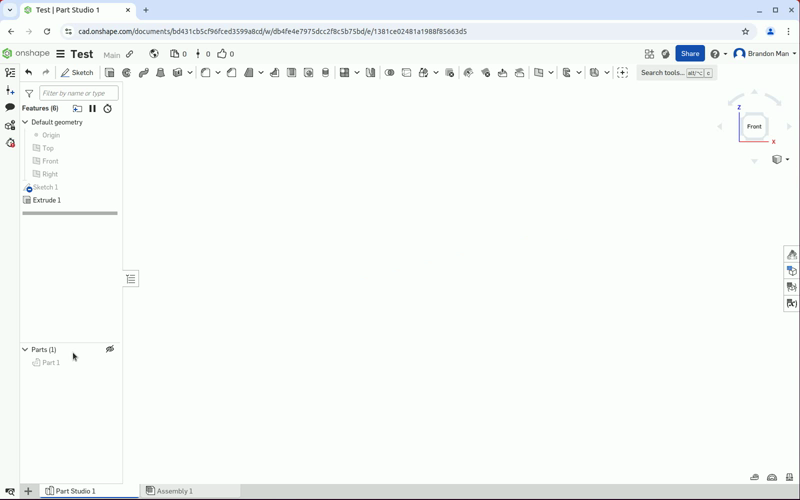
key(space)
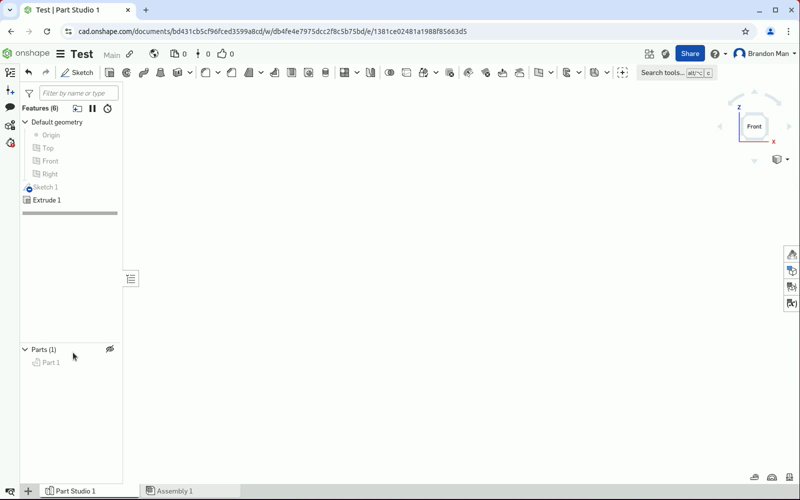
key_down(shift)
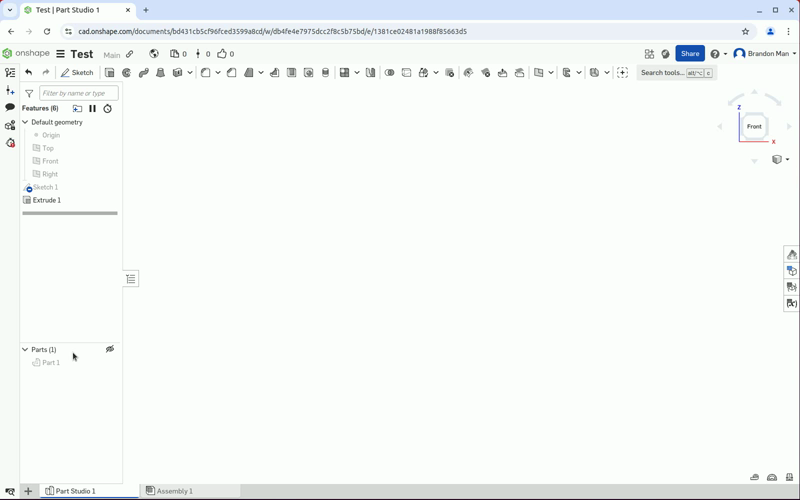
key(left)
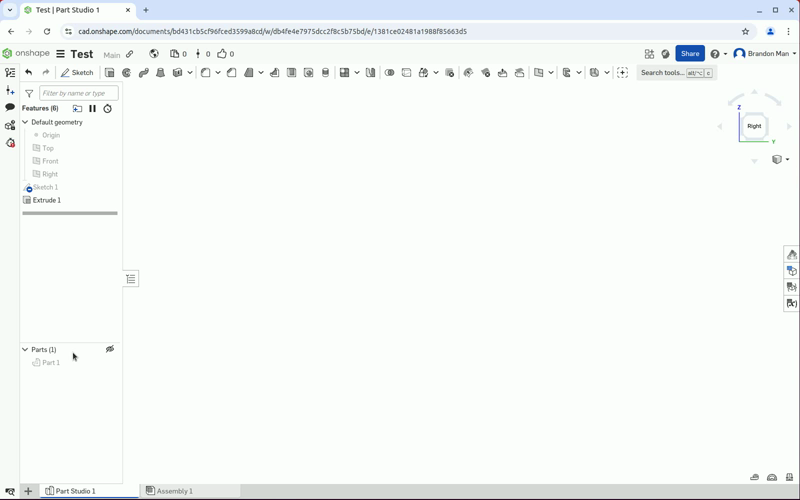
key_up(shift)
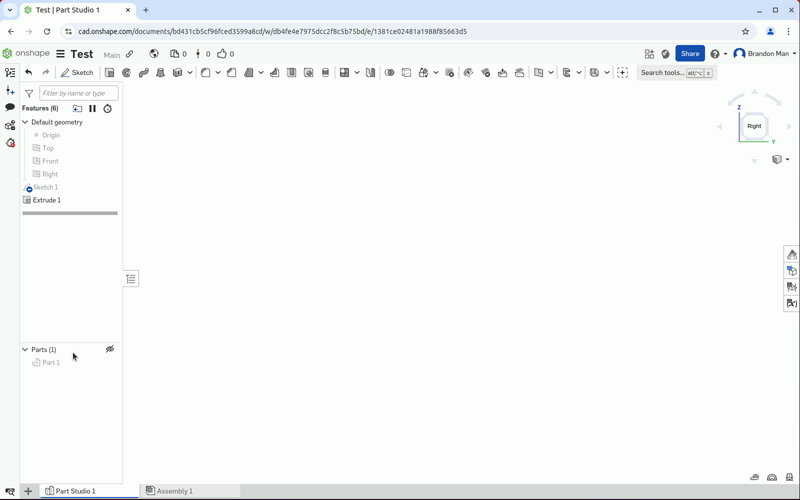
mouse_move(73, 352)
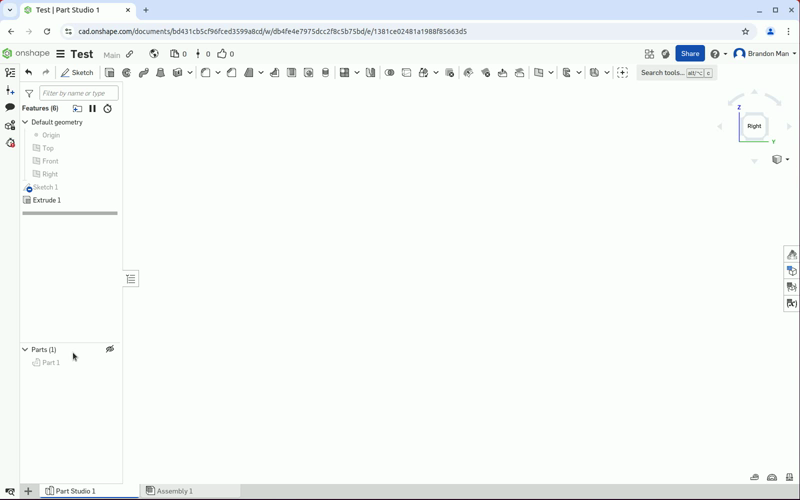
key(shift+y)
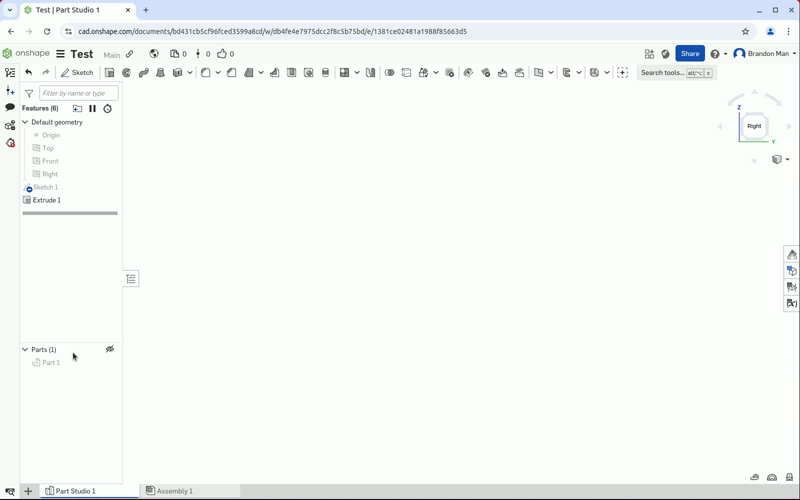
key(shift+s)
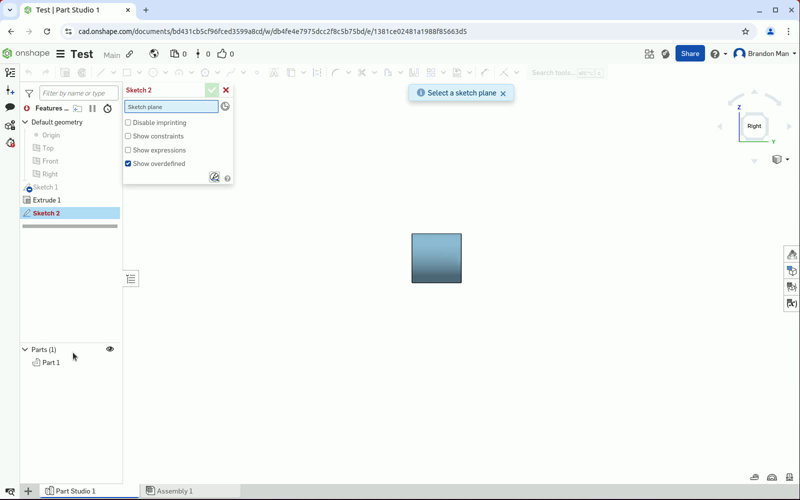
mouse_move(73, 176)
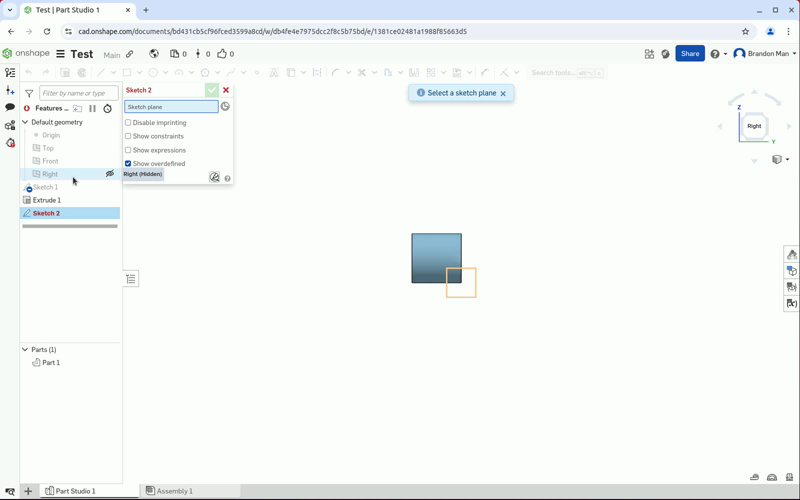
click(73, 176)
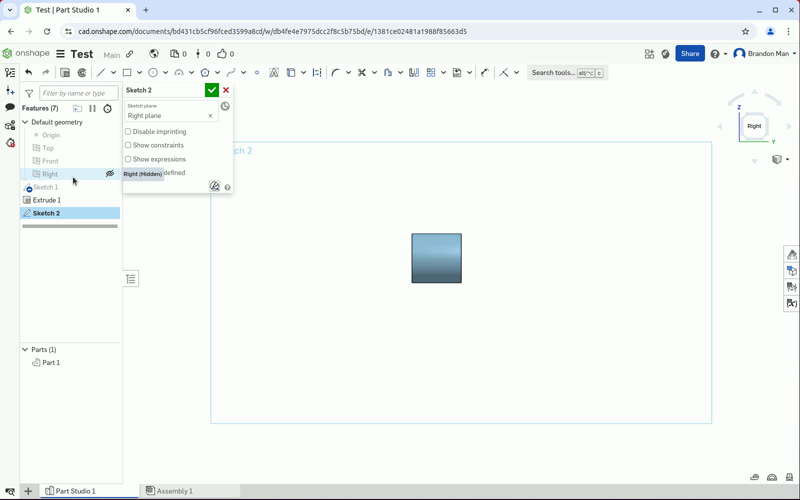
mouse_move(73, 352)
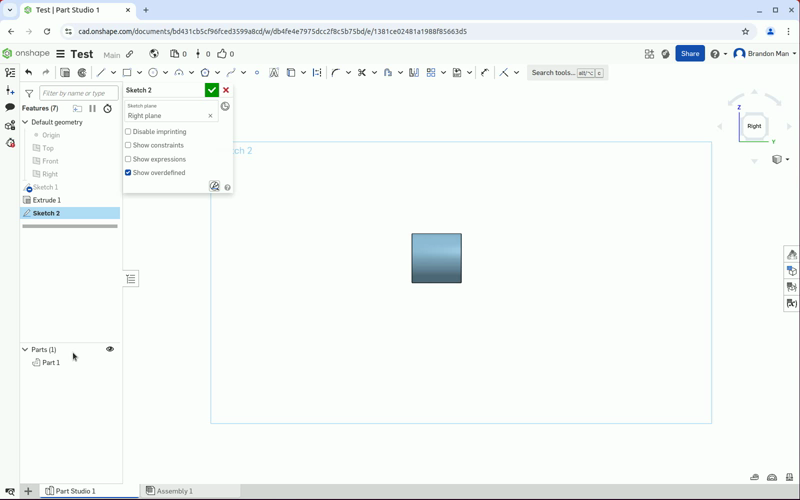
key(y)
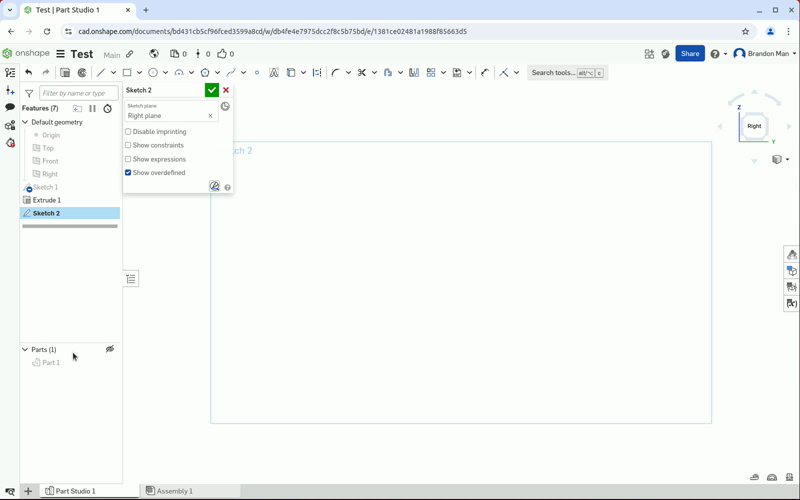
key(l)
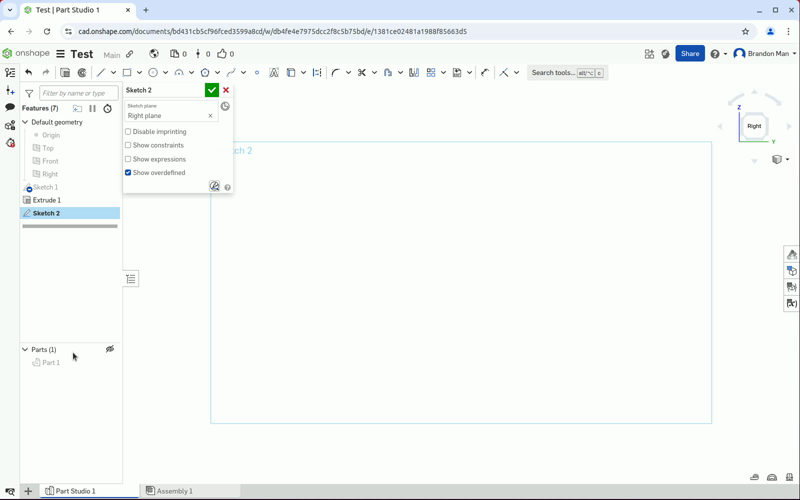
key_down(shift)
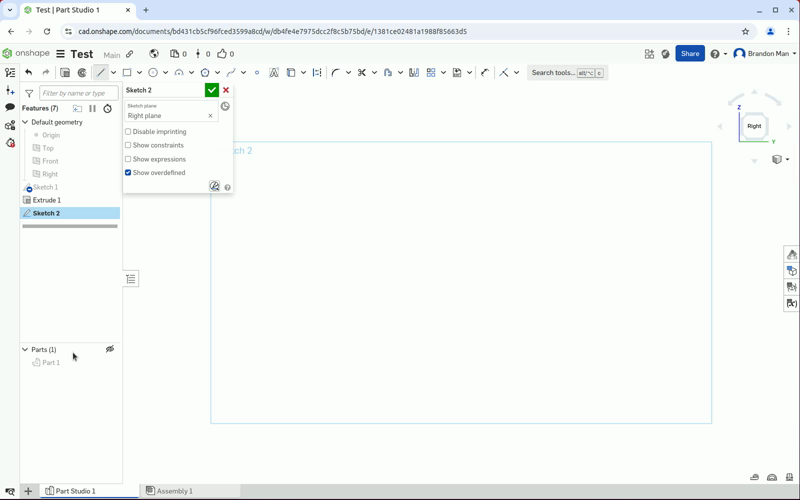
mouse_move(425, 306)
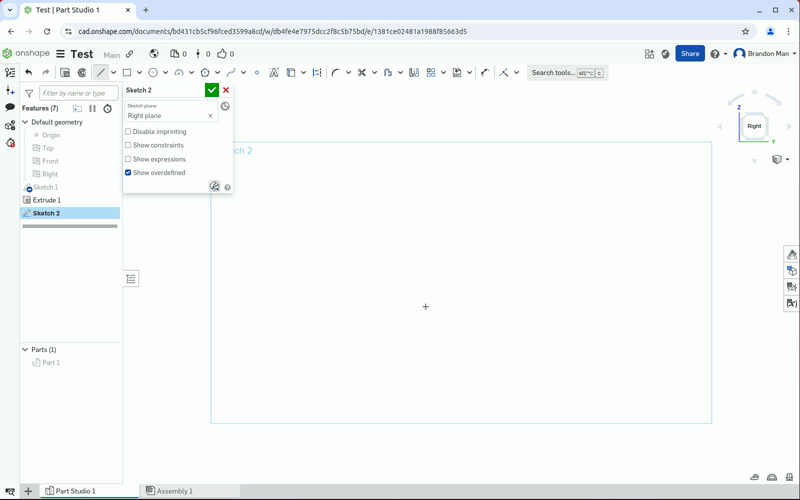
click(425, 306)
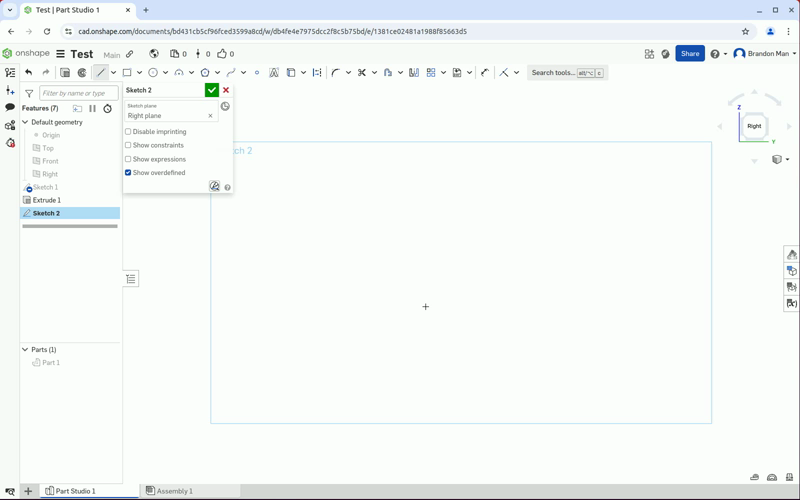
key_up(shift)
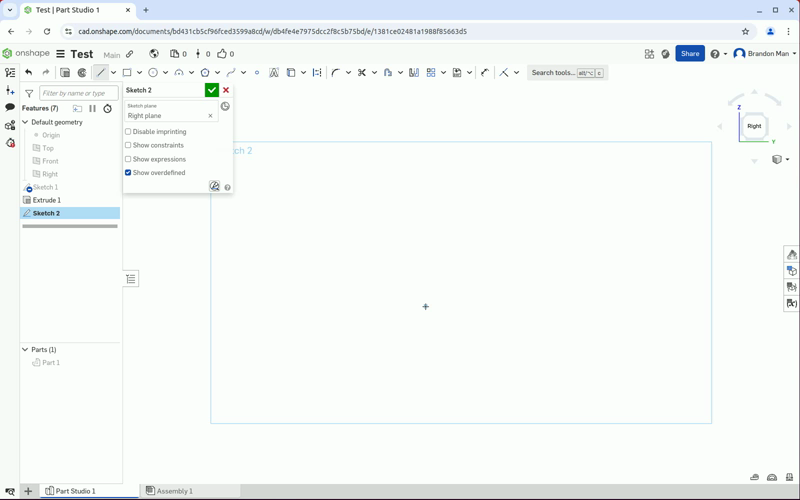
key_down(shift)
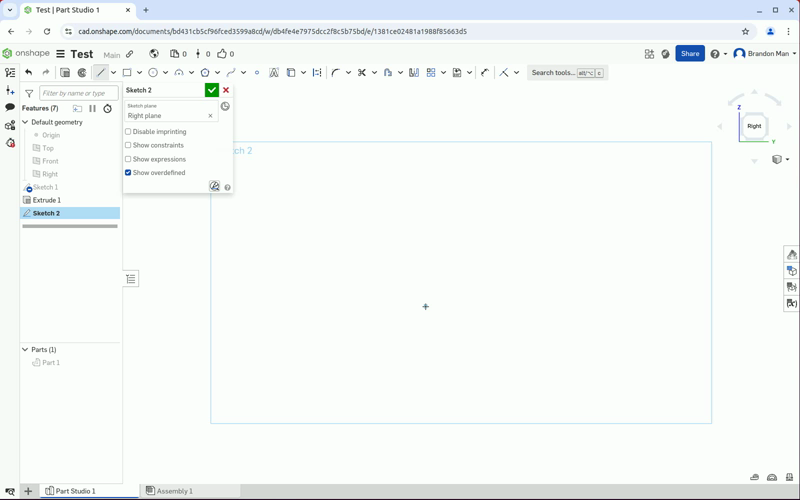
mouse_move(455, 306)
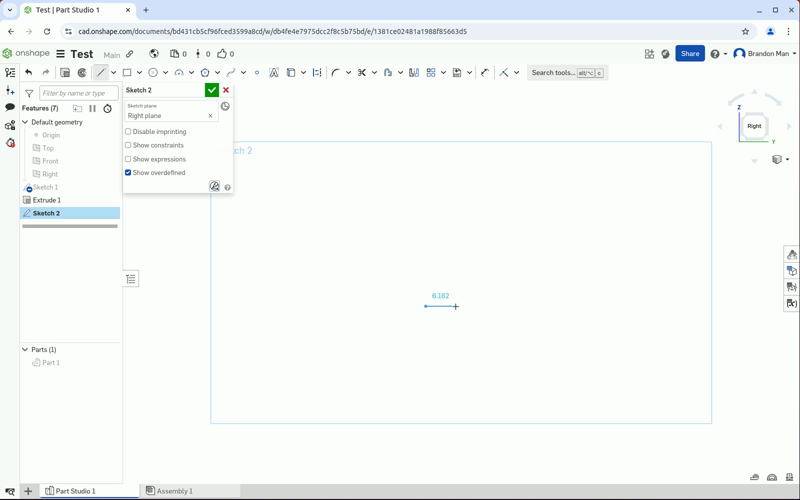
mouse_move(445, 306)
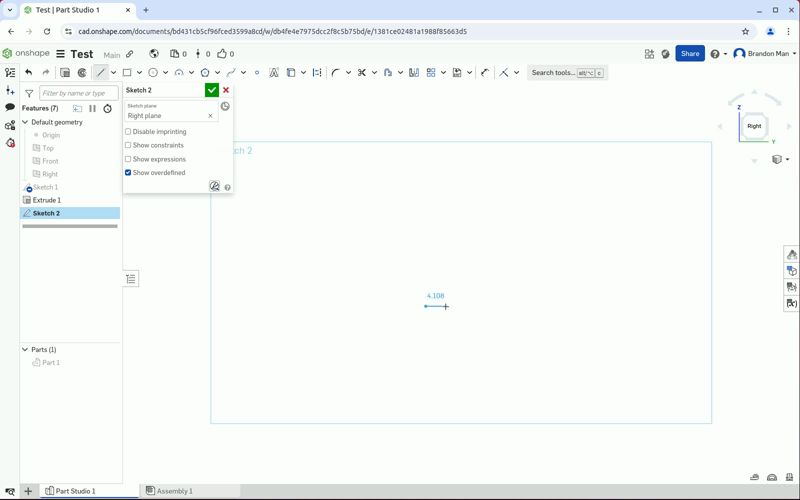
click(445, 306)
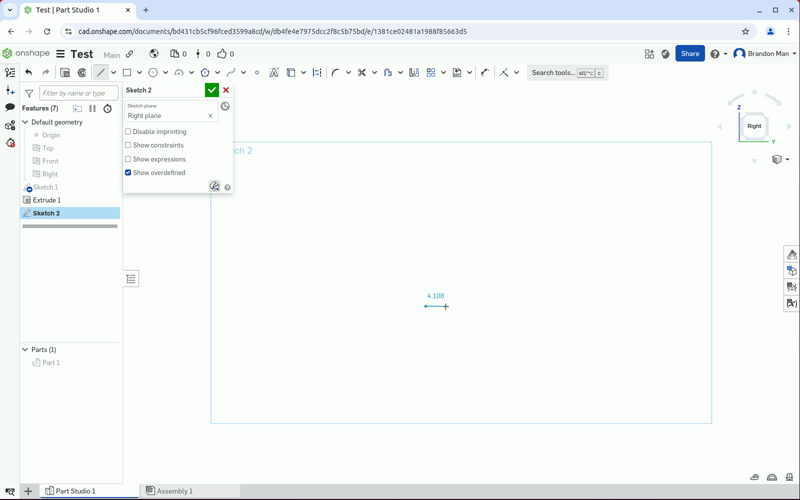
key_up(shift)
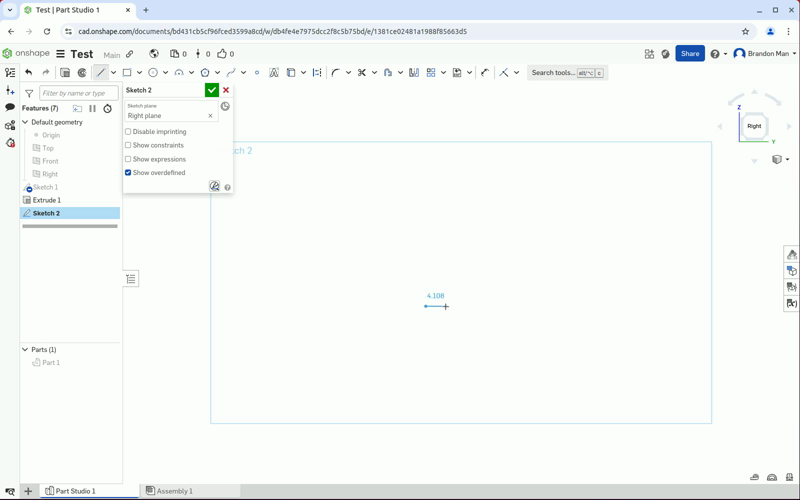
key_down(shift)
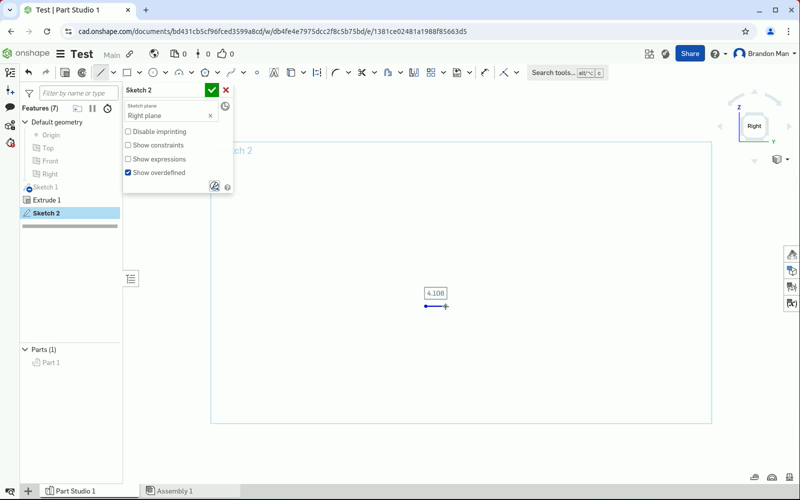
mouse_move(445, 220)
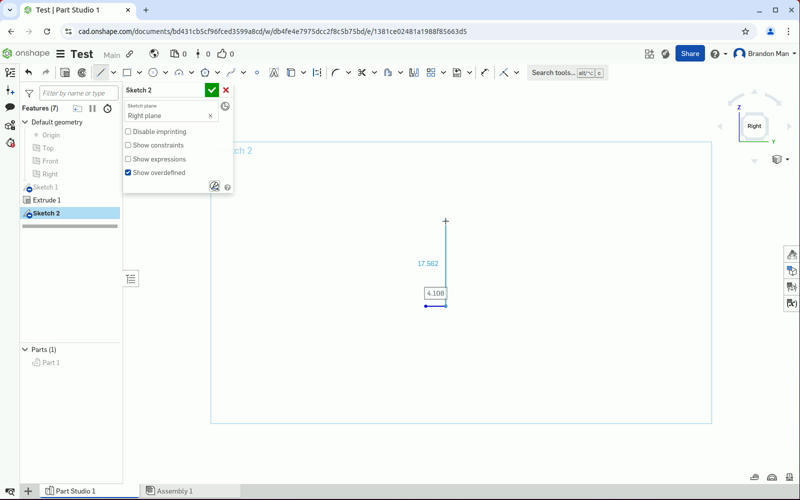
click(445, 220)
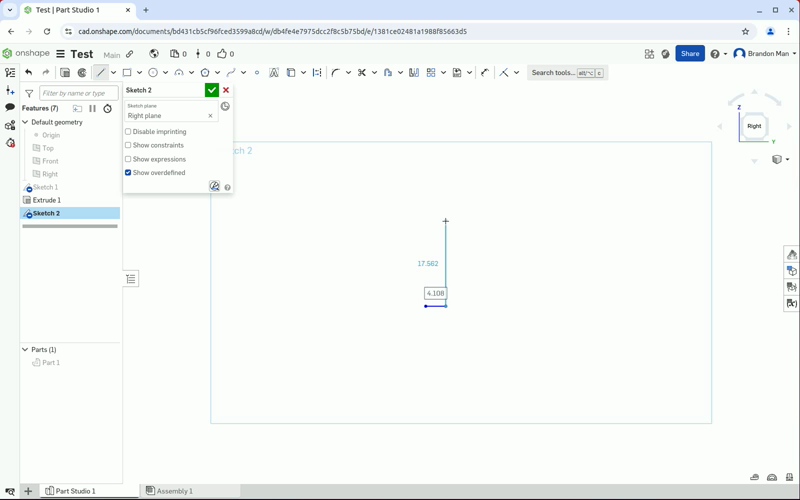
key_up(shift)
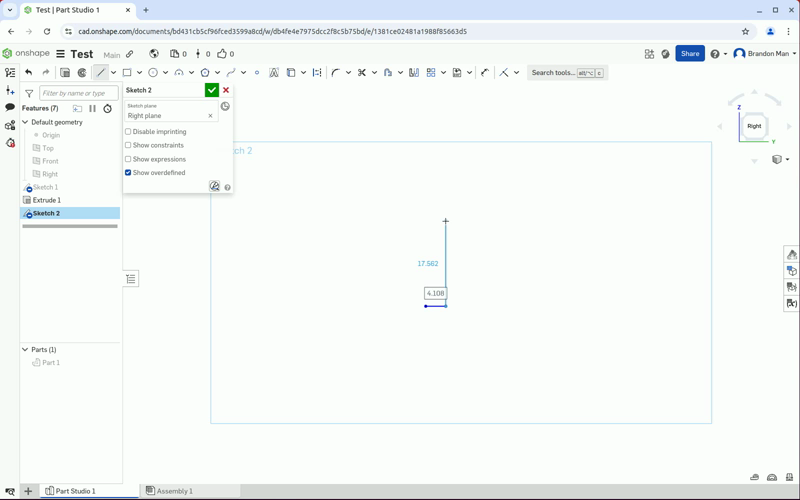
key_down(shift)
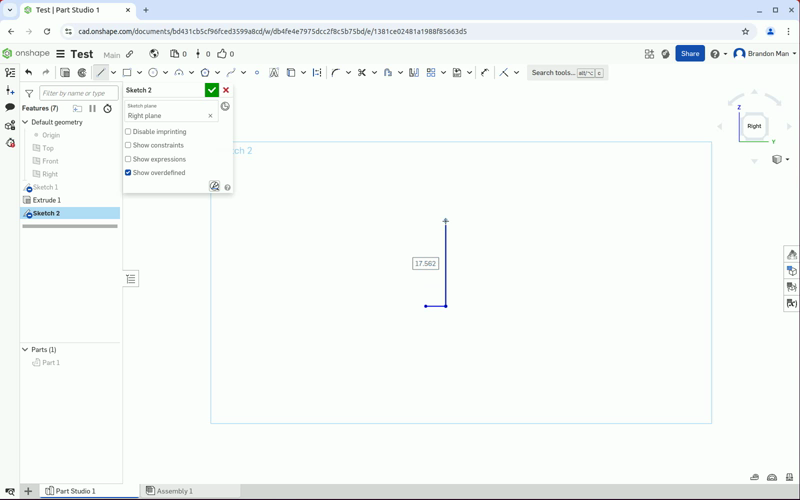
mouse_move(475, 220)
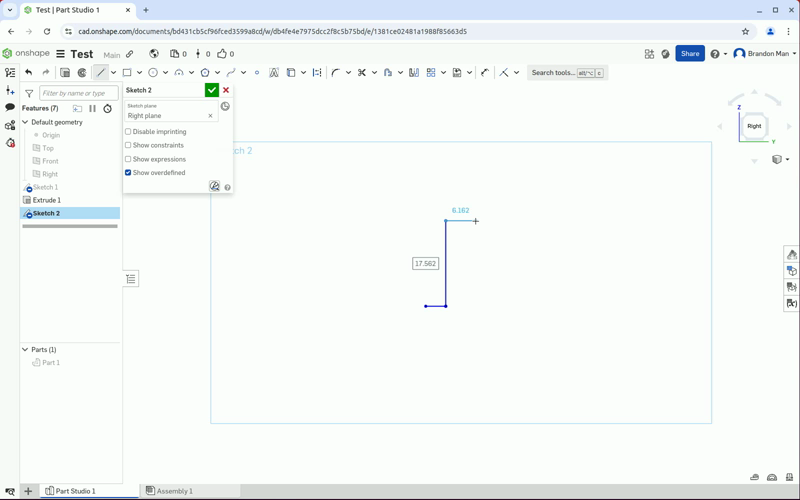
mouse_move(425, 220)
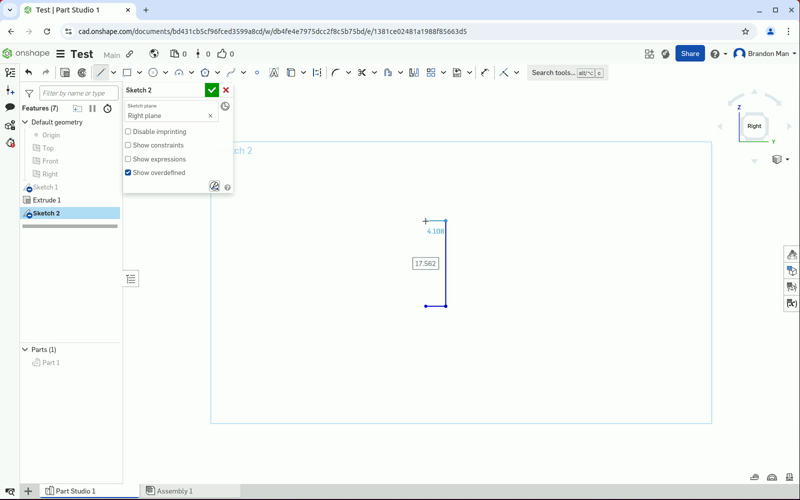
click(425, 220)
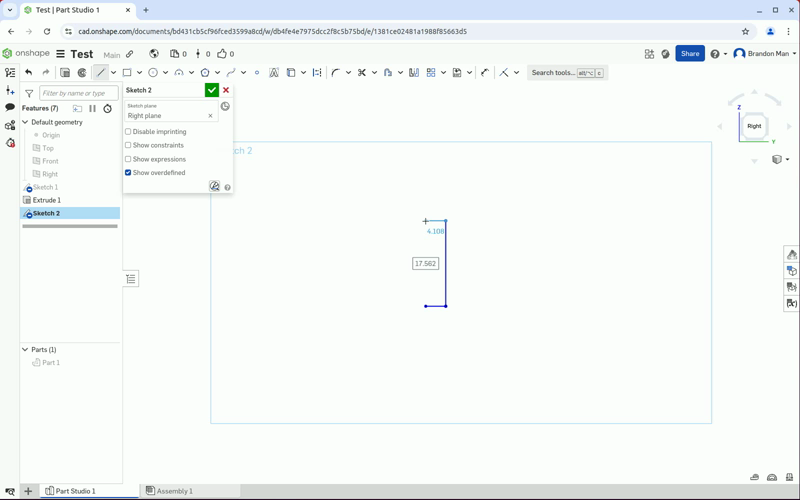
key_up(shift)
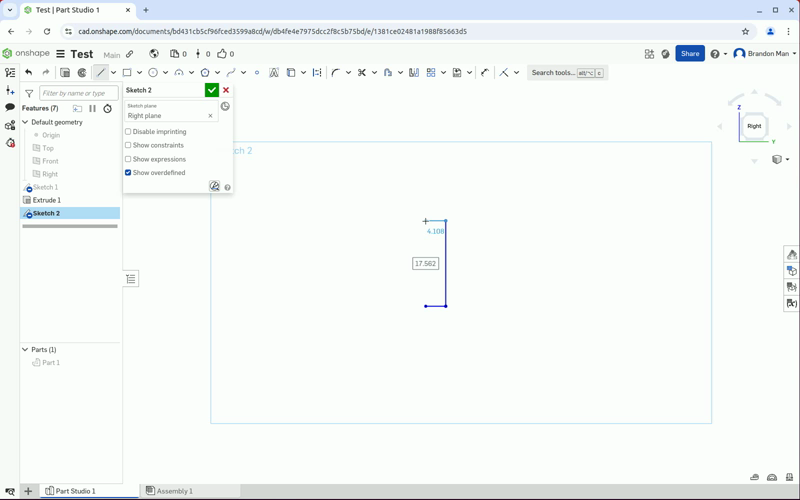
key_down(shift)
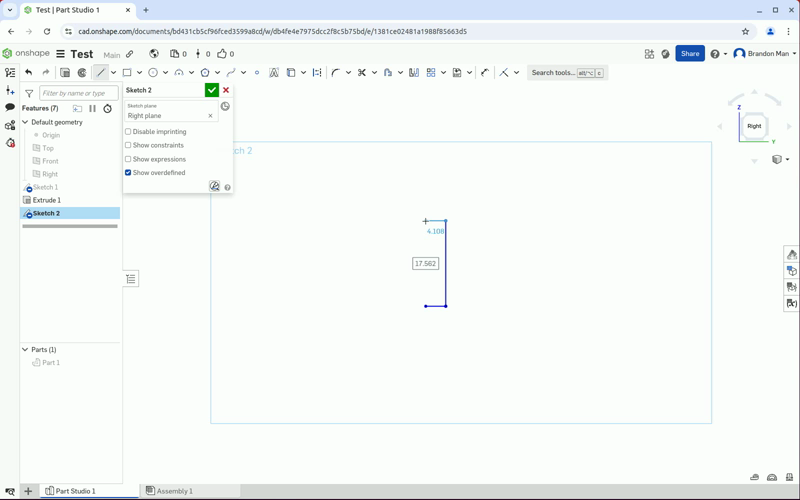
mouse_move(425, 306)
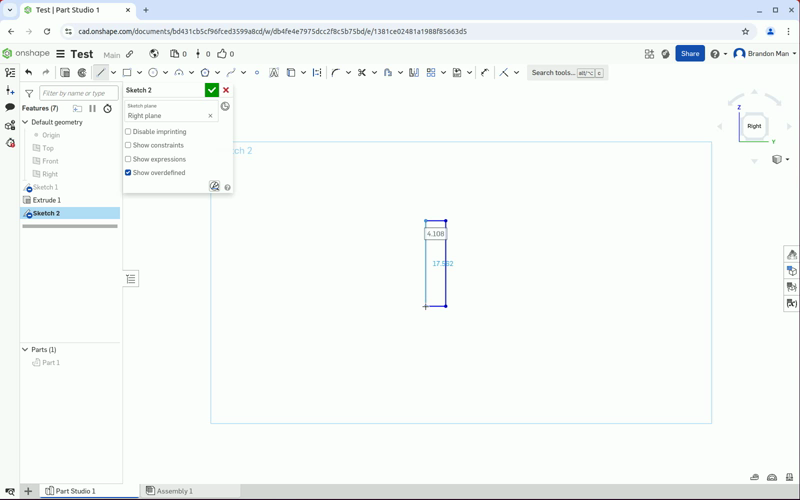
key_up(shift)
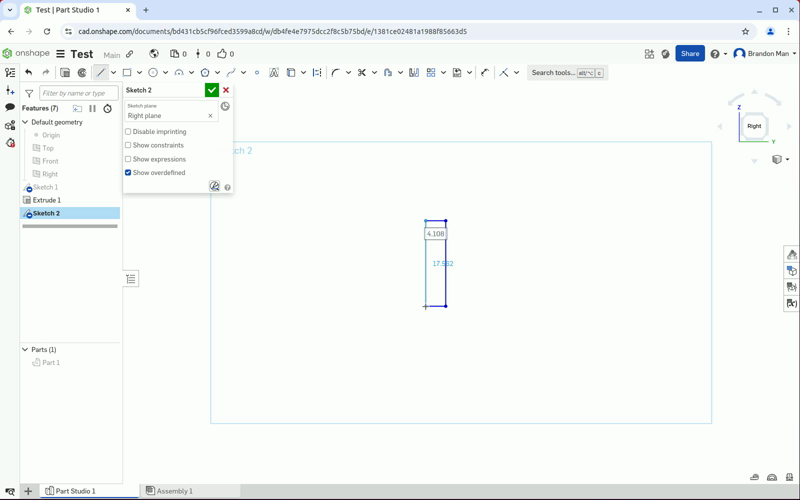
click(425, 306)
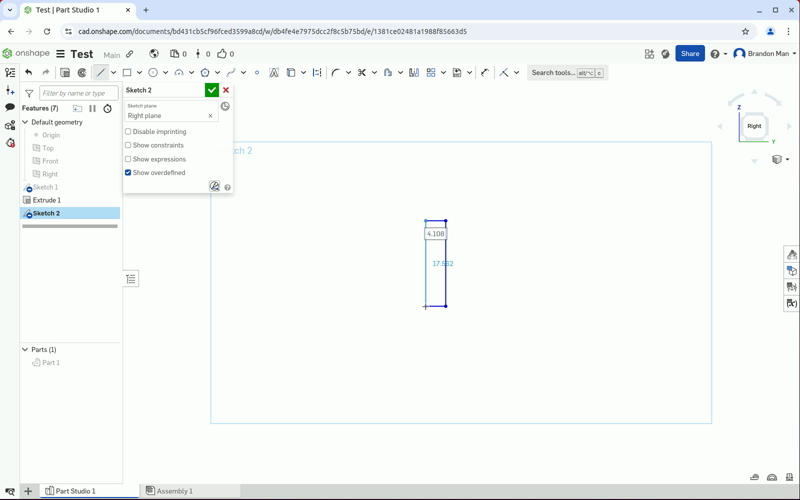
key(esc)
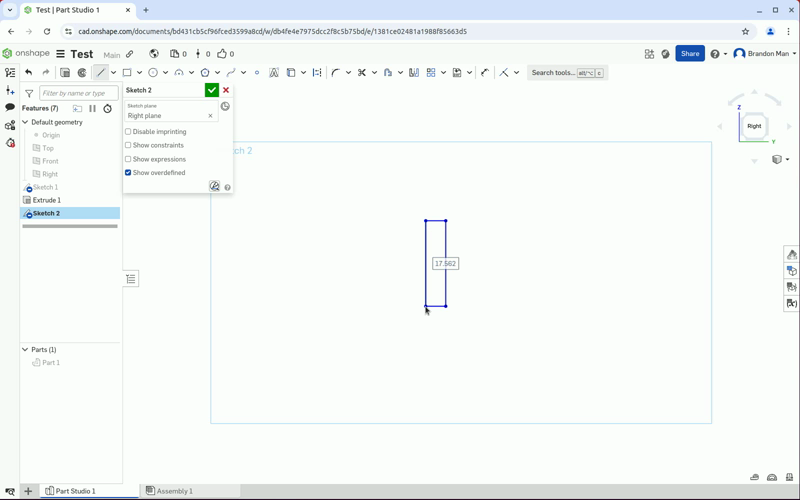
mouse_move(433, 261)
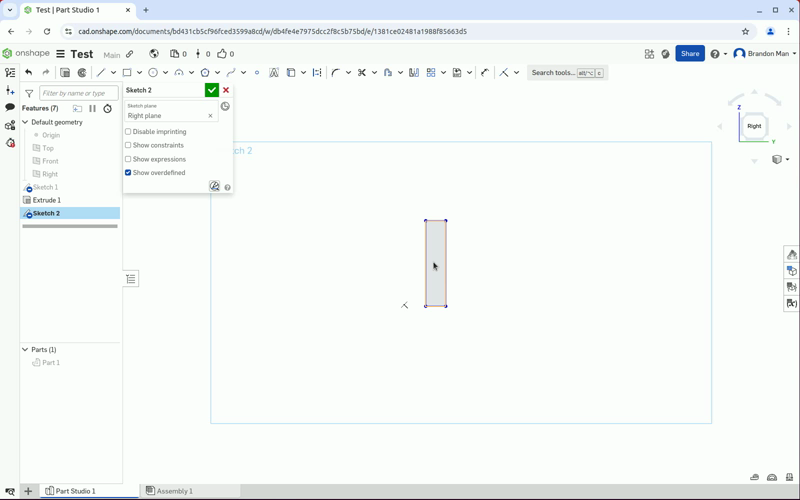
scroll(6)
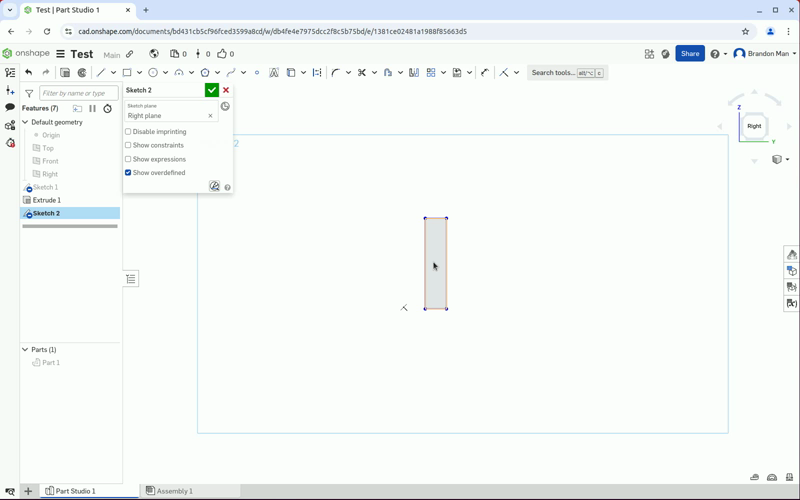
scroll(6)
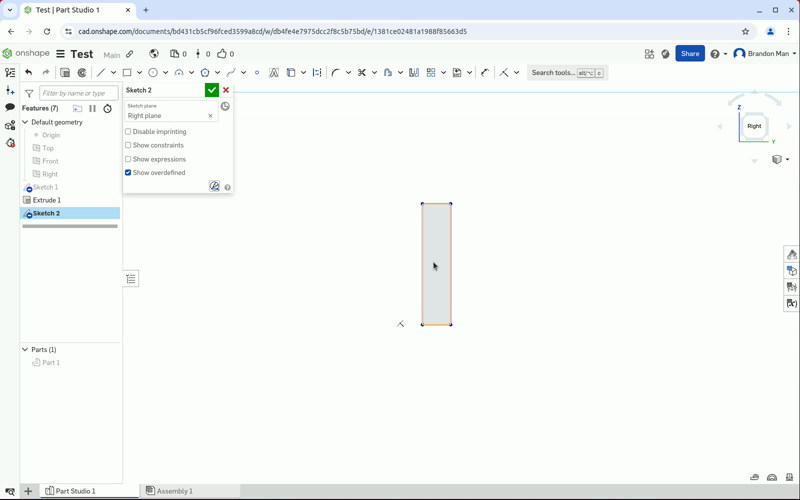
scroll(6)
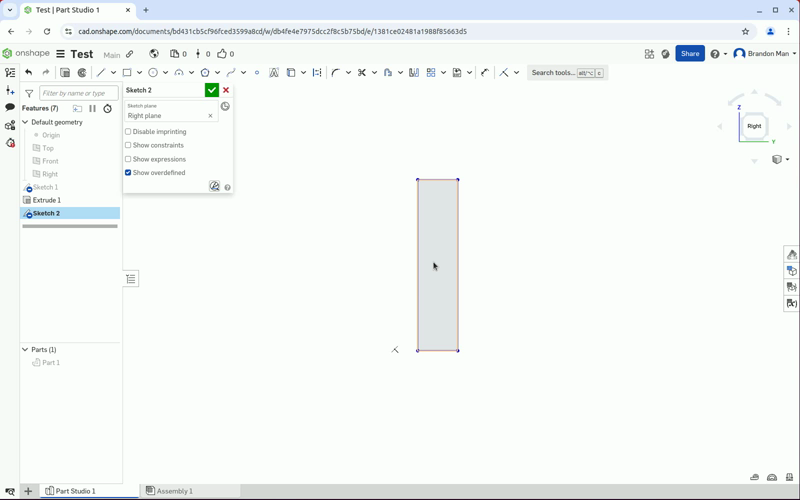
scroll(6)
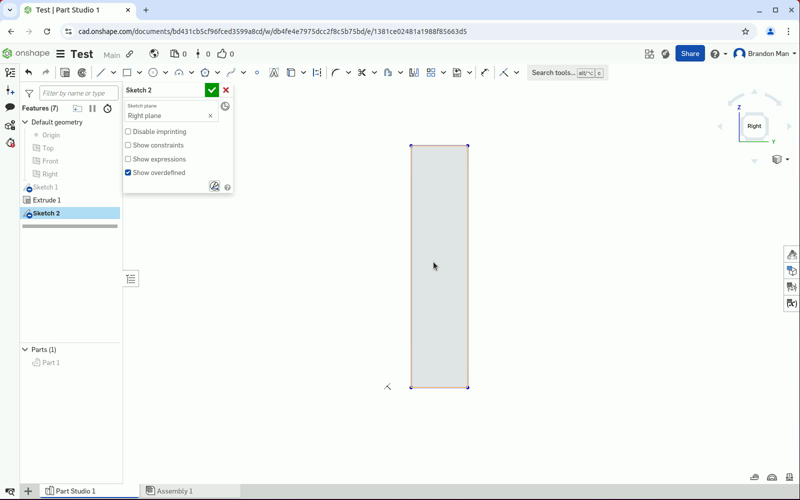
scroll(6)
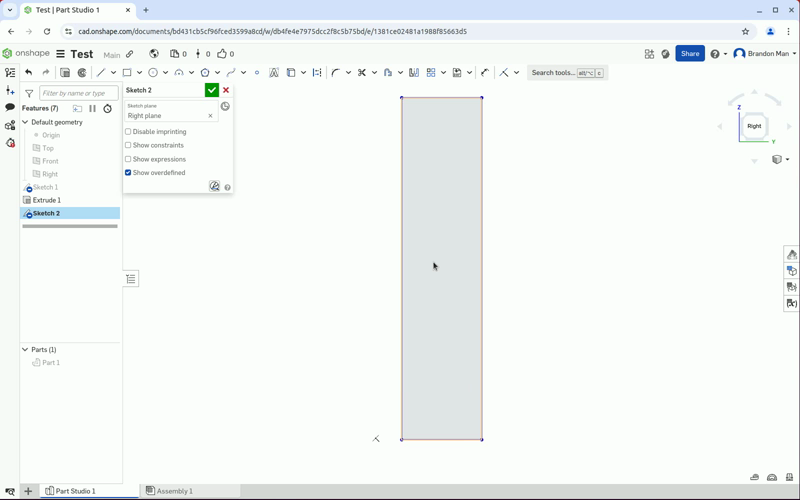
scroll(6)
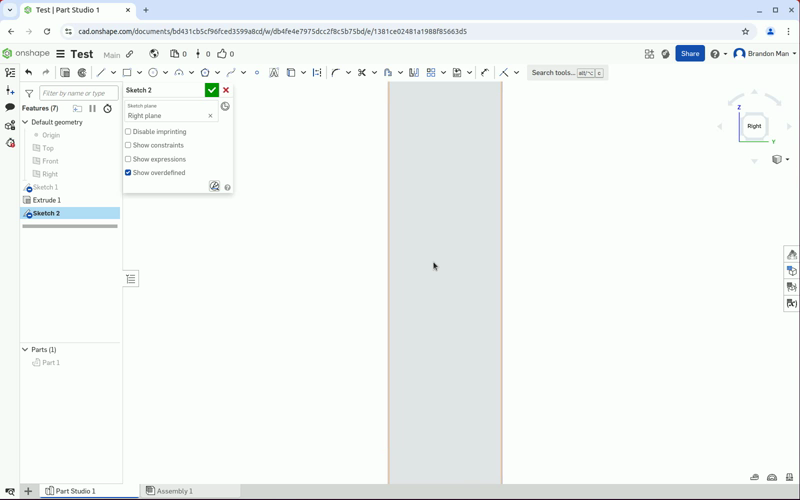
scroll(6)
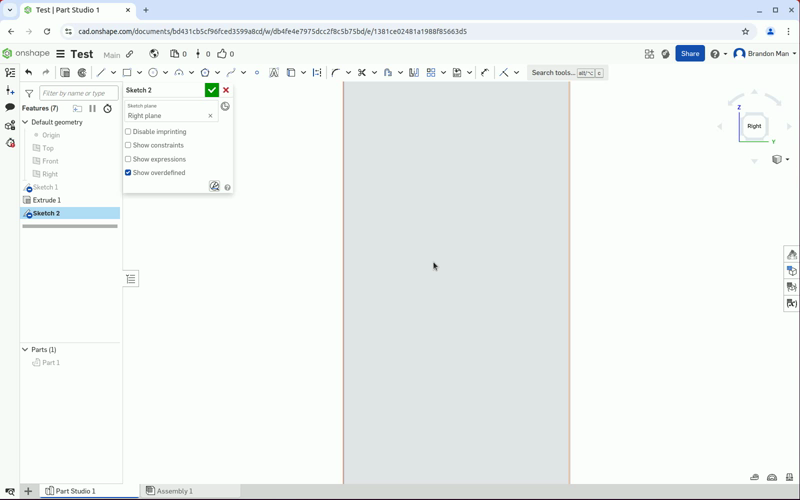
click(433, 261)
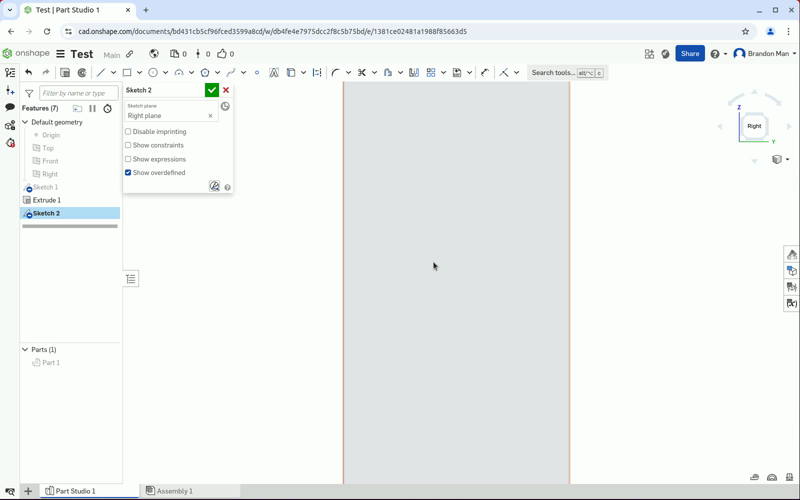
scroll(-6)
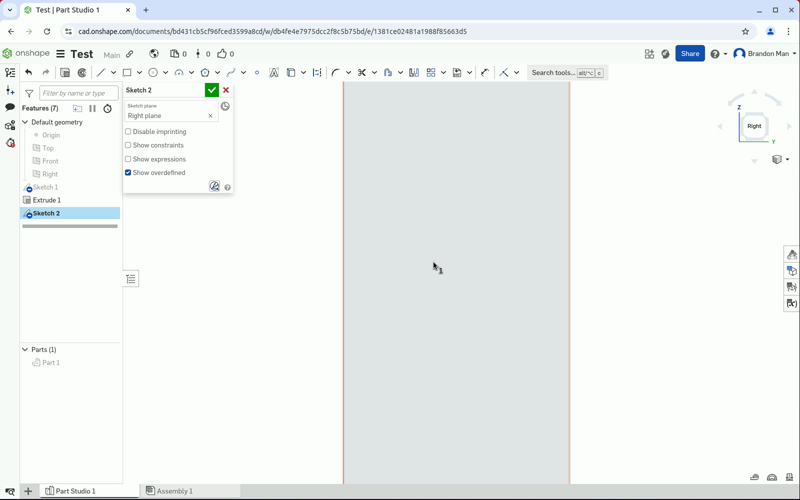
scroll(-6)
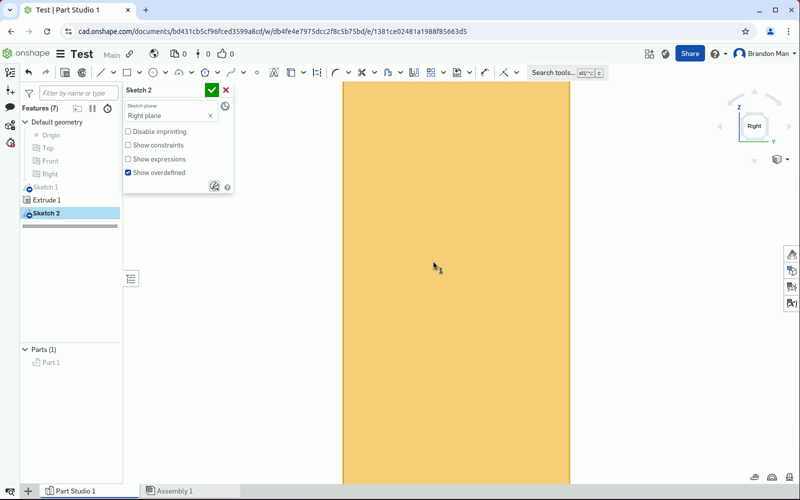
scroll(-6)
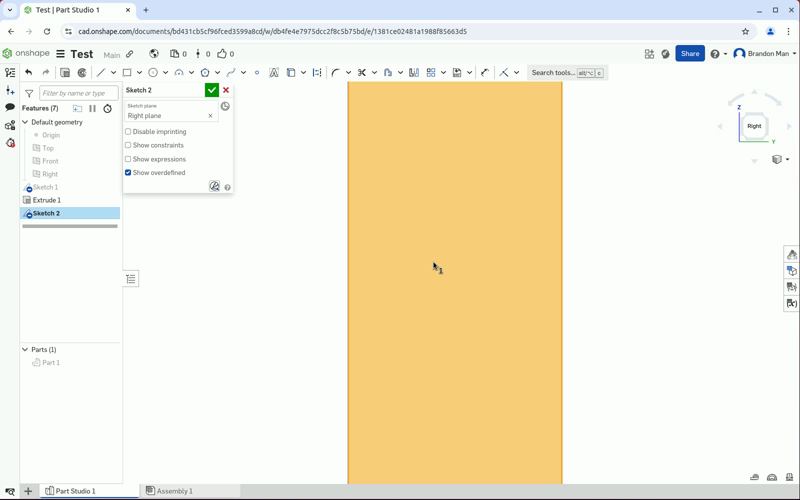
scroll(-6)
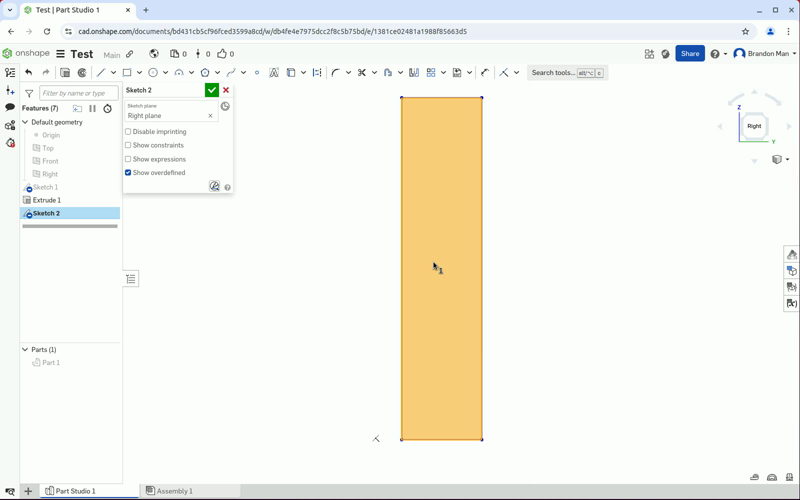
scroll(-6)
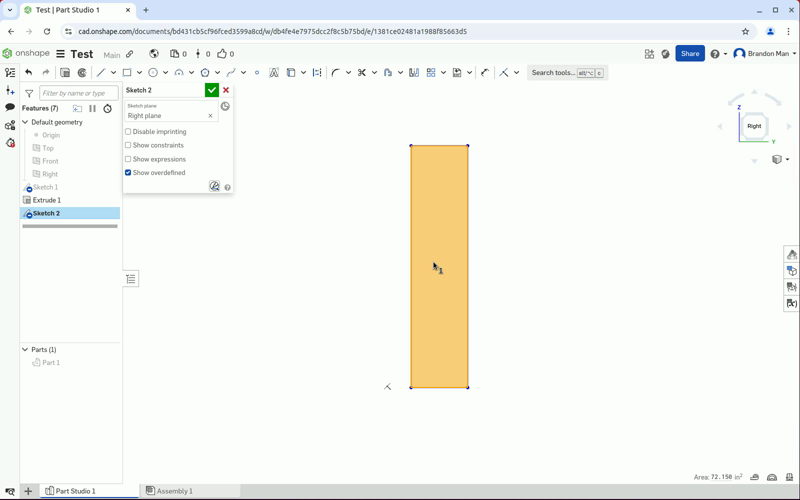
scroll(-6)
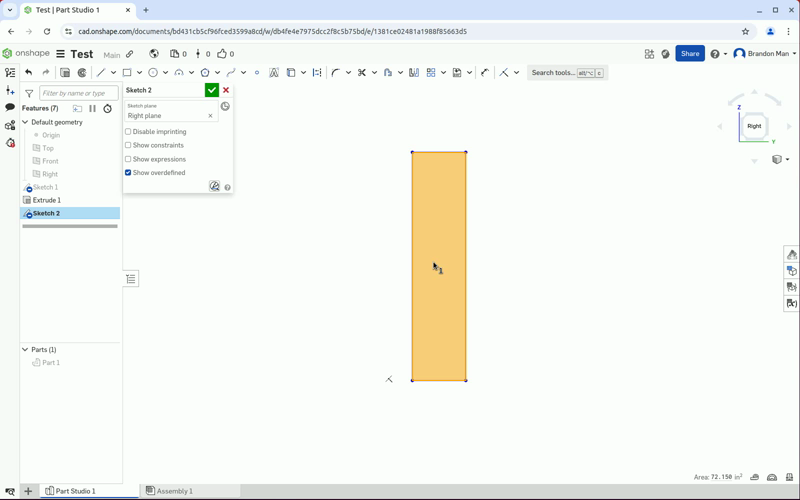
scroll(-6)
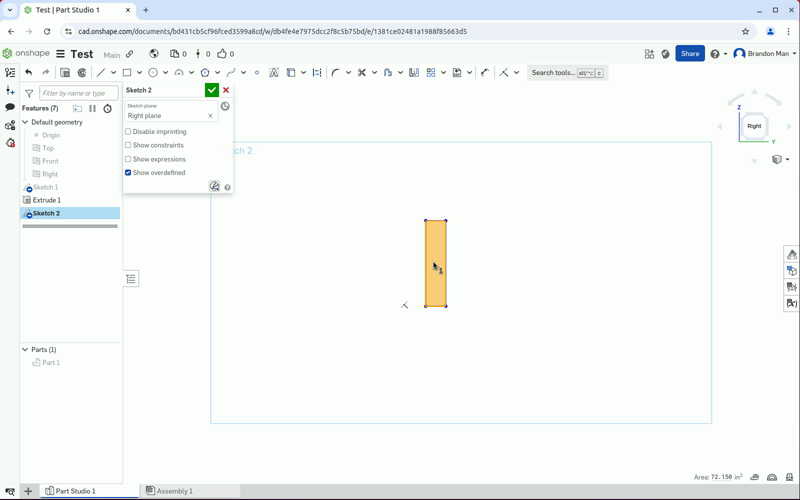
mouse_move(73, 352)
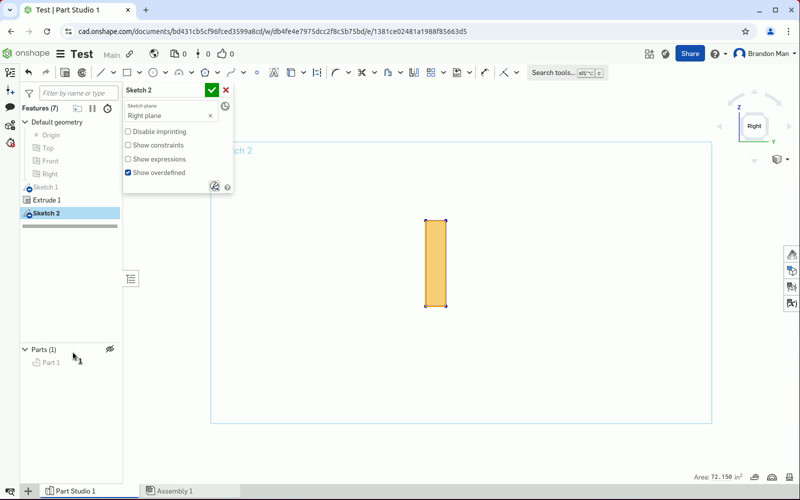
key(shift+y)
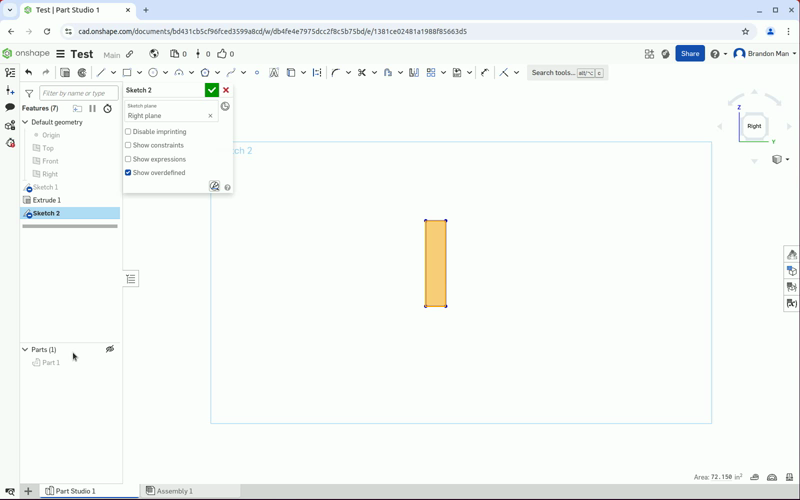
key(shift+e)
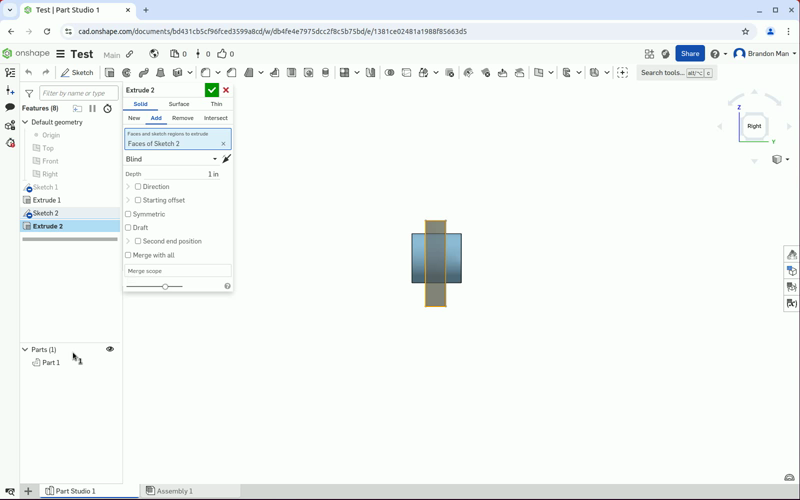
mouse_move(143, 106)
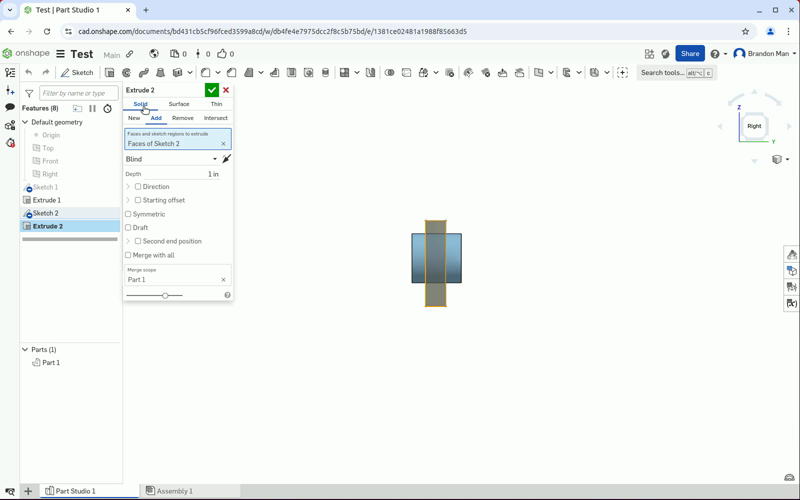
click(143, 106)
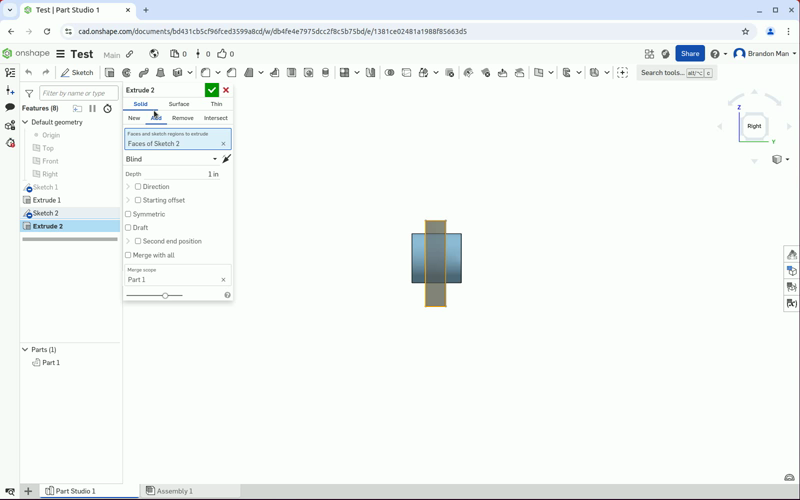
mouse_move(186, 120)
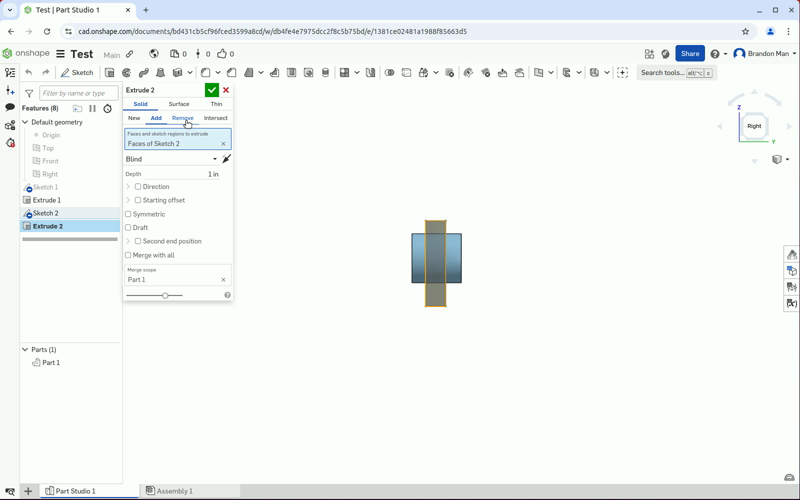
click(186, 120)
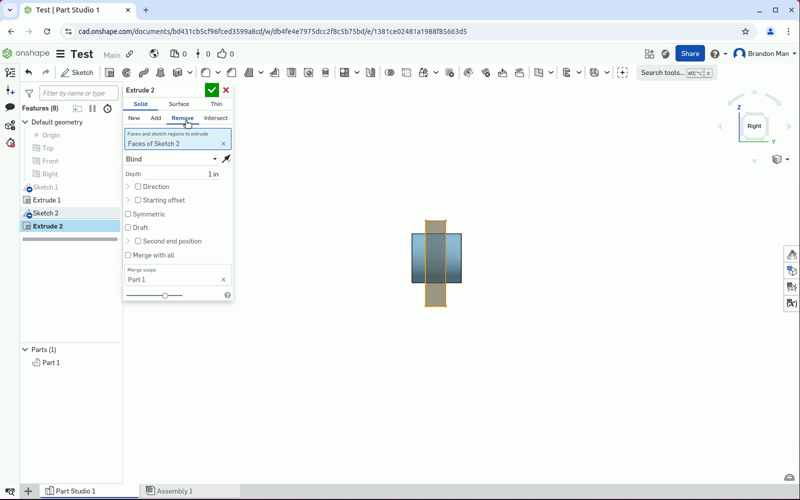
key(tab, 4)
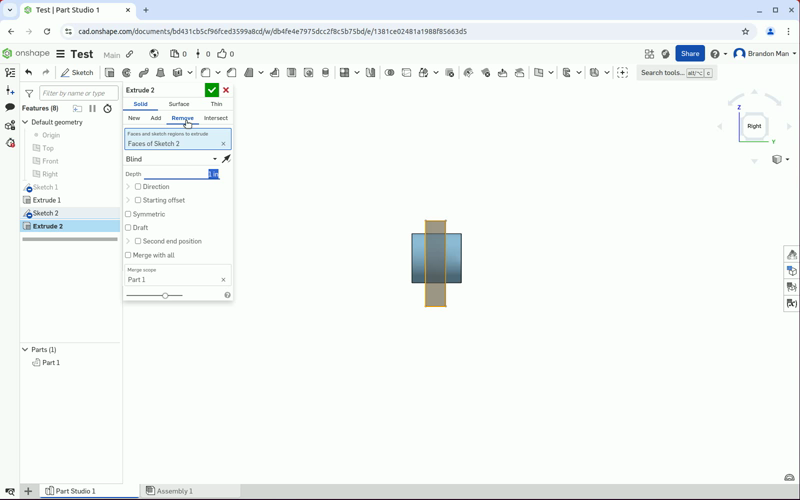
text(30.089)
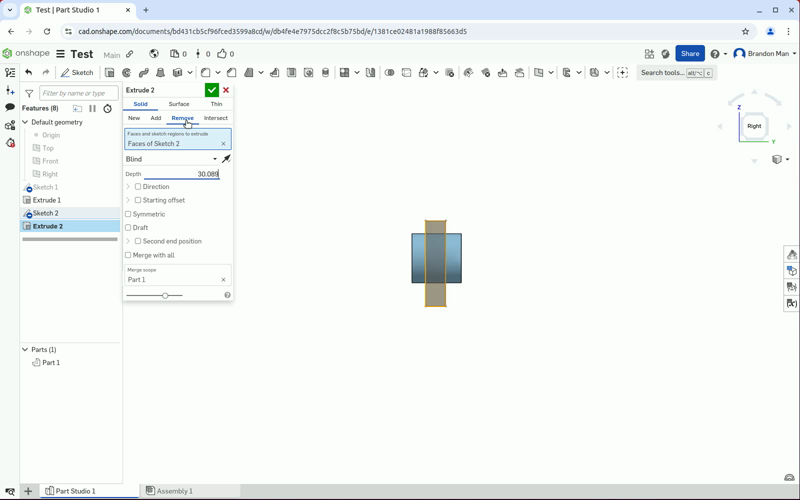
key(tab, 3)
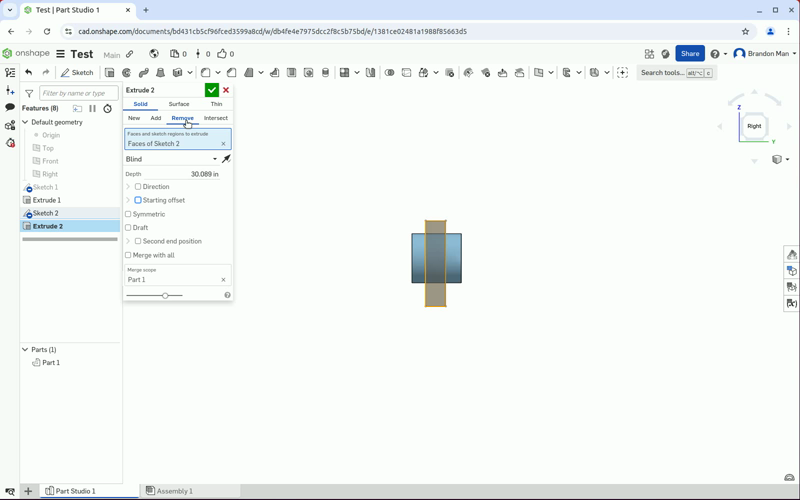
key(tab, 2)
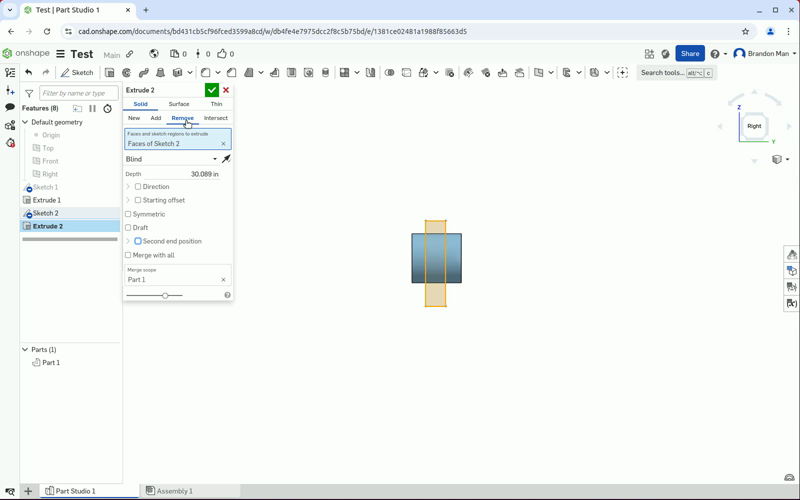
key(space)
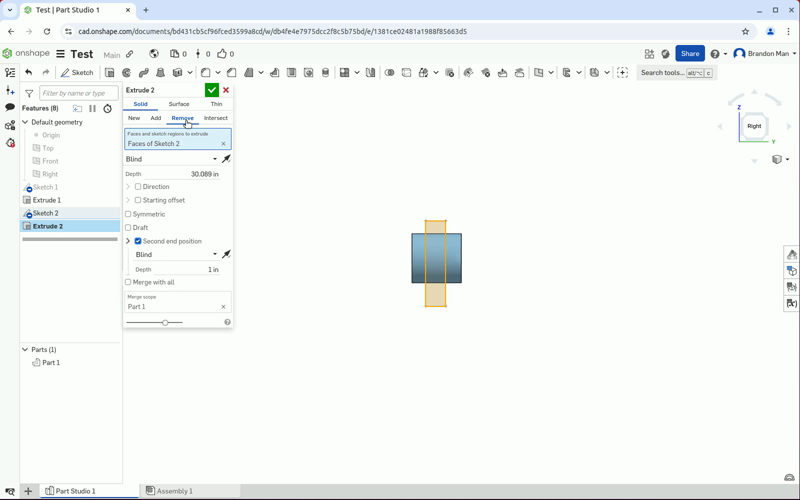
key(tab, 3)
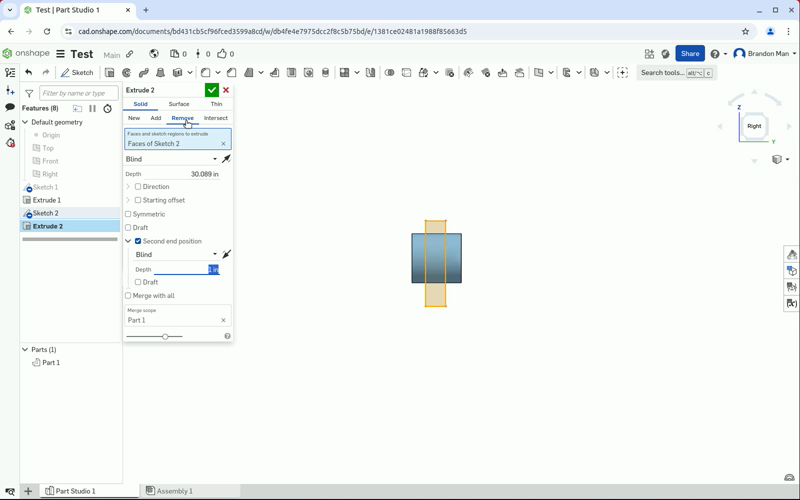
text(13.961)
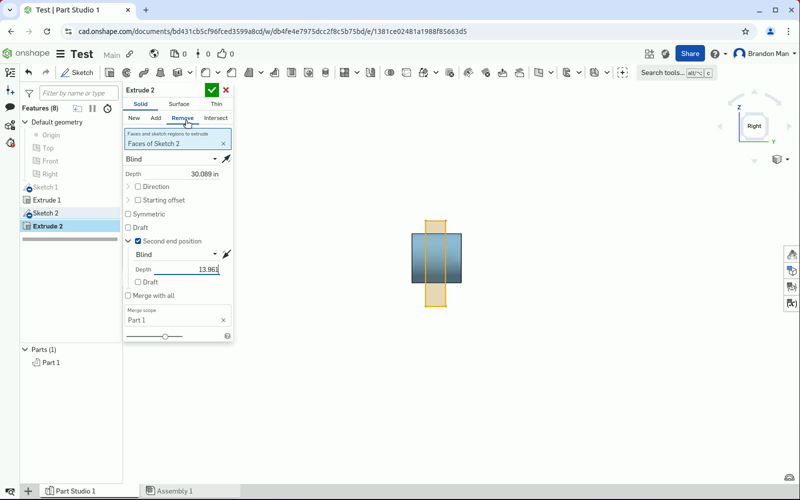
key(tab, 2)
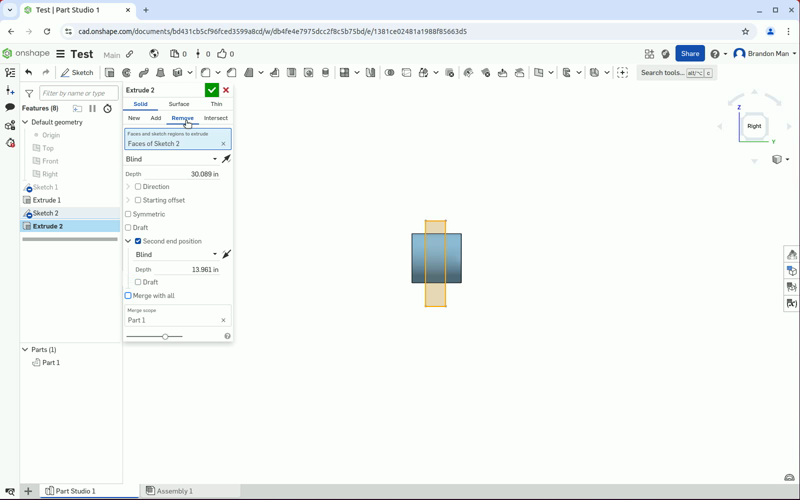
key(space)
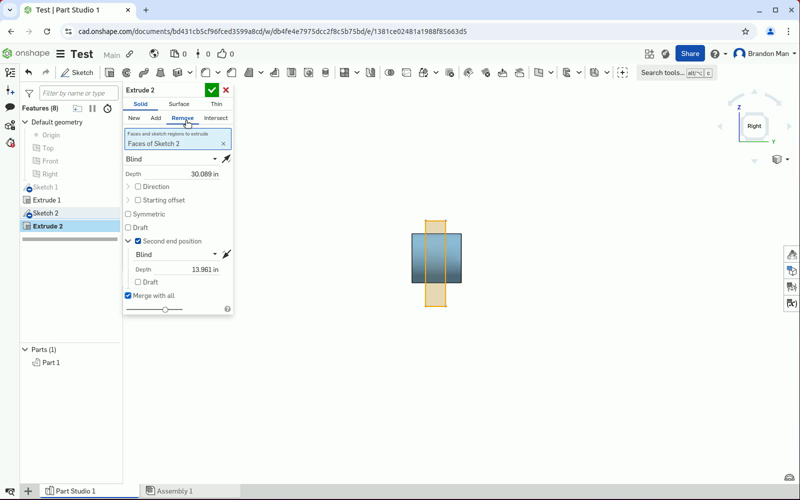
key(enter)
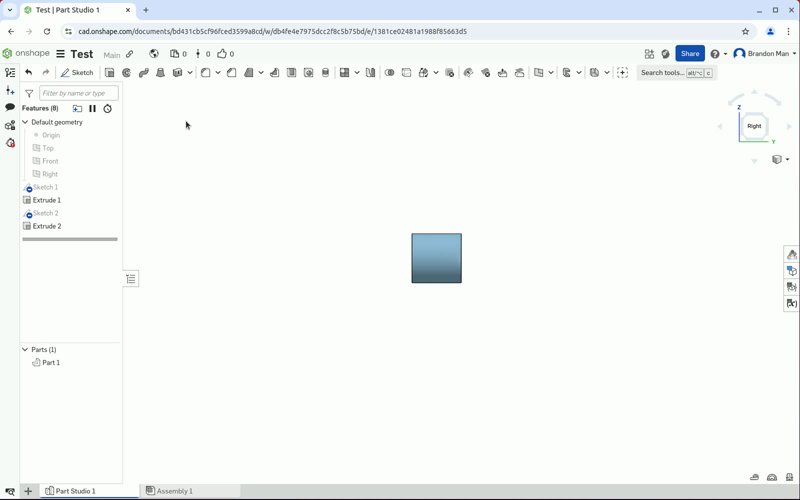
key(shift+h)
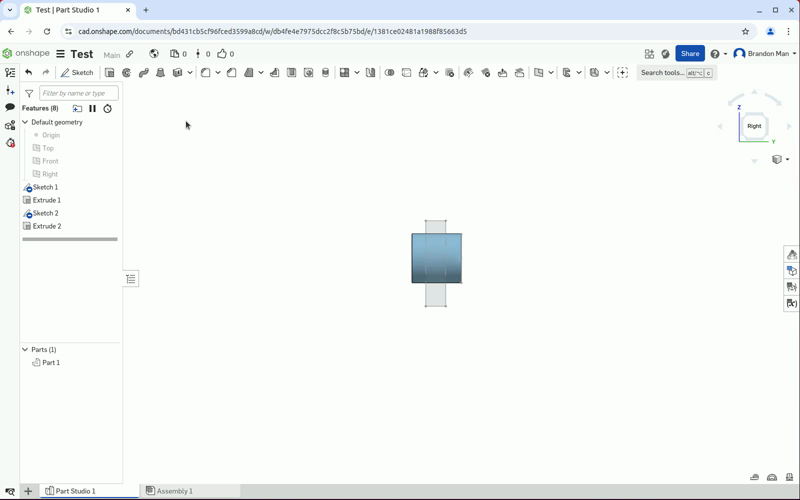
key(shift+h)
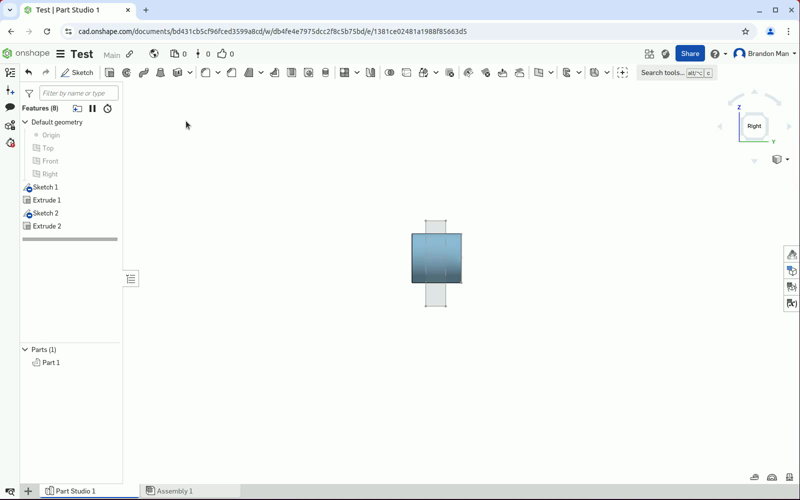
key(shift+7)
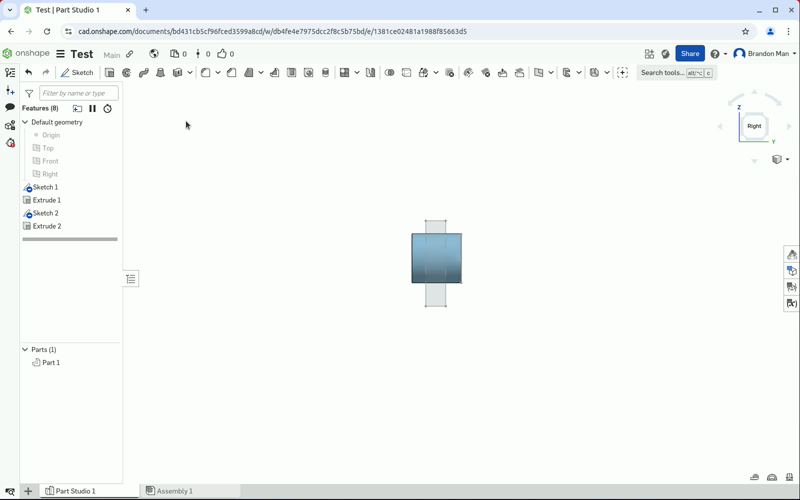
key(right, 2)
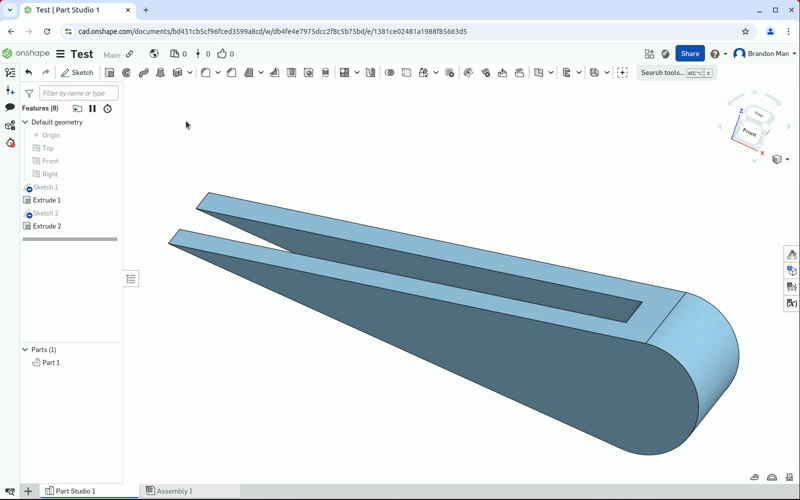
key(down, 2)
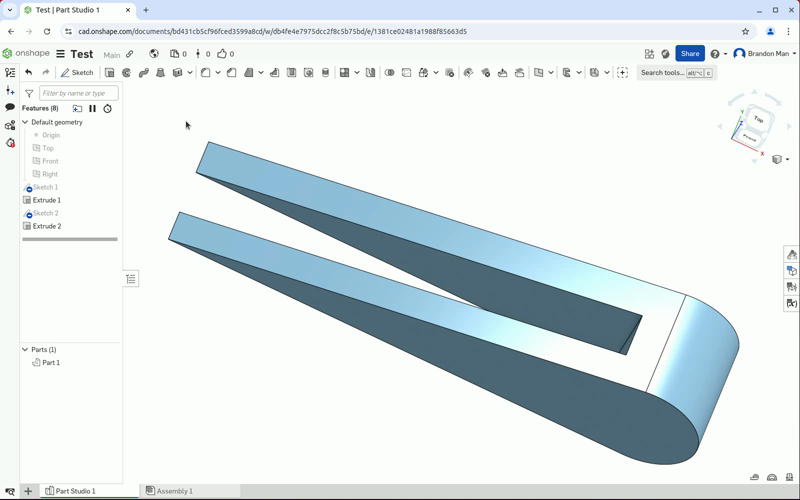
key(up, 2)
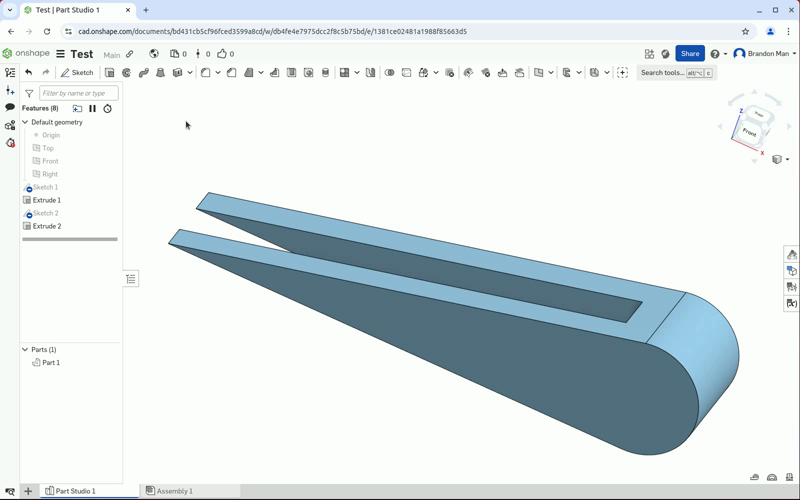
key(left, 2)
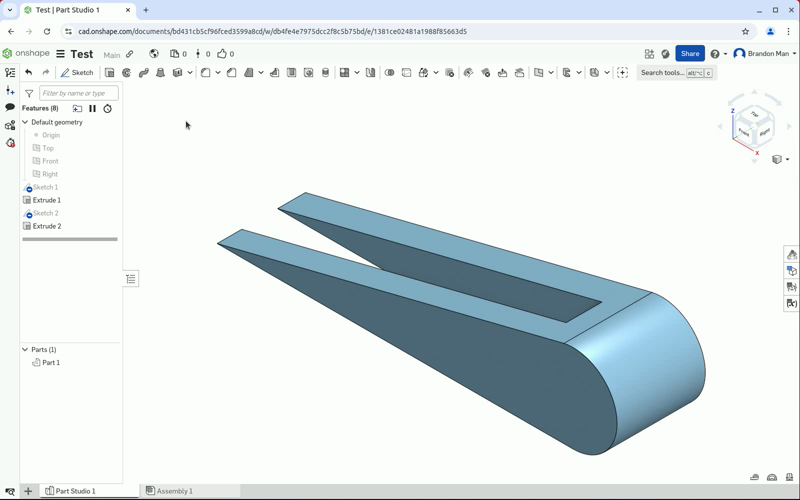
mouse_move(73, 189)
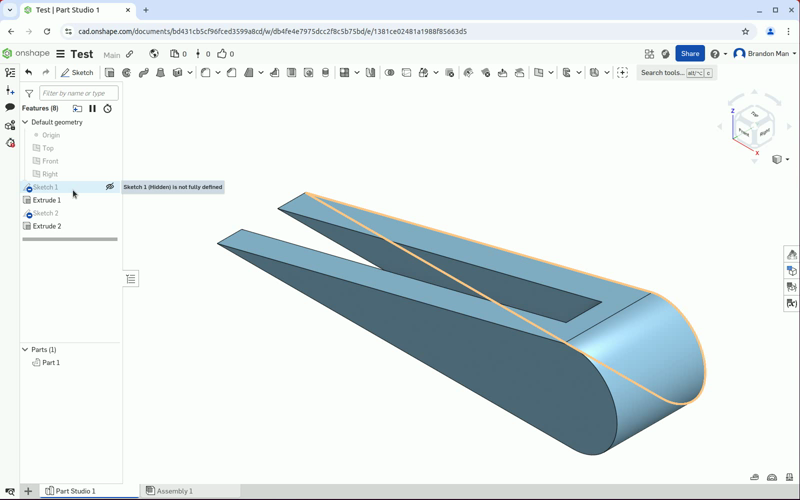
click(73, 189)